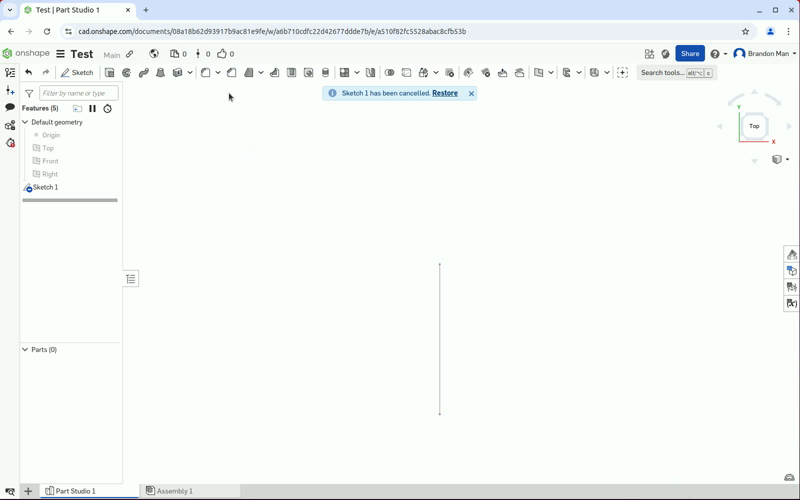
key(shift+h)
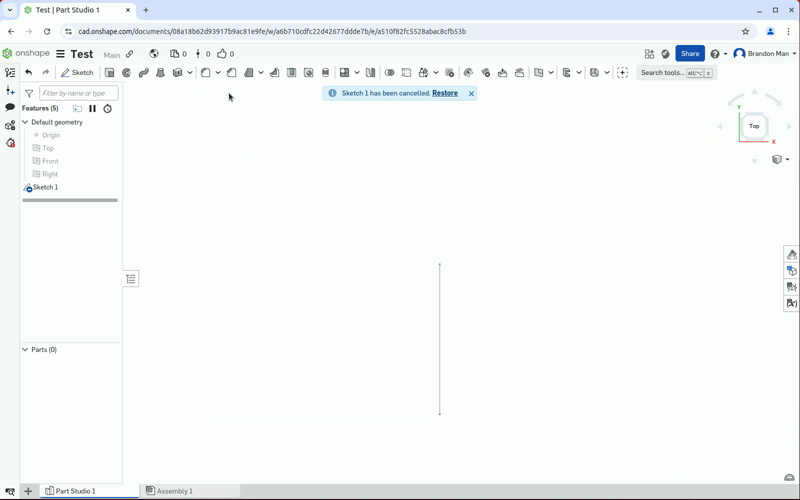
key(shift+s)
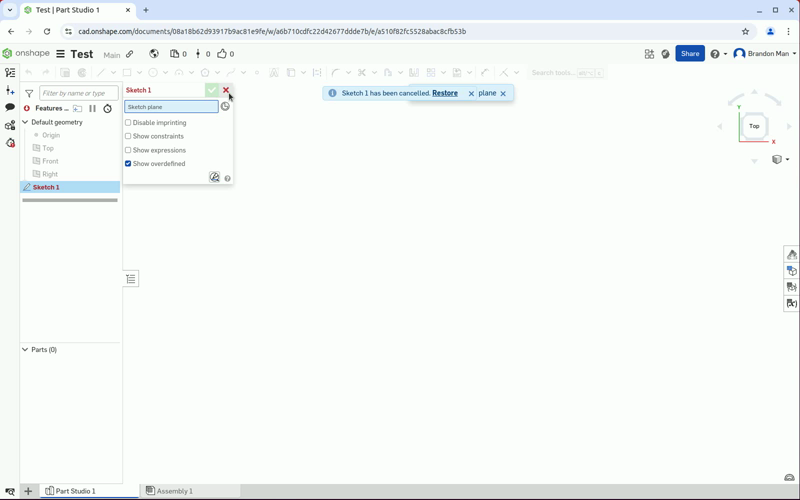
mouse_move(73, 150)
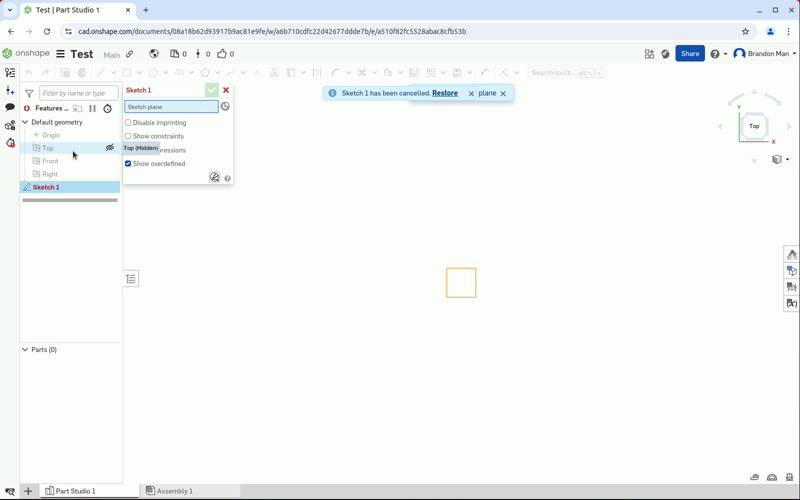
click(73, 150)
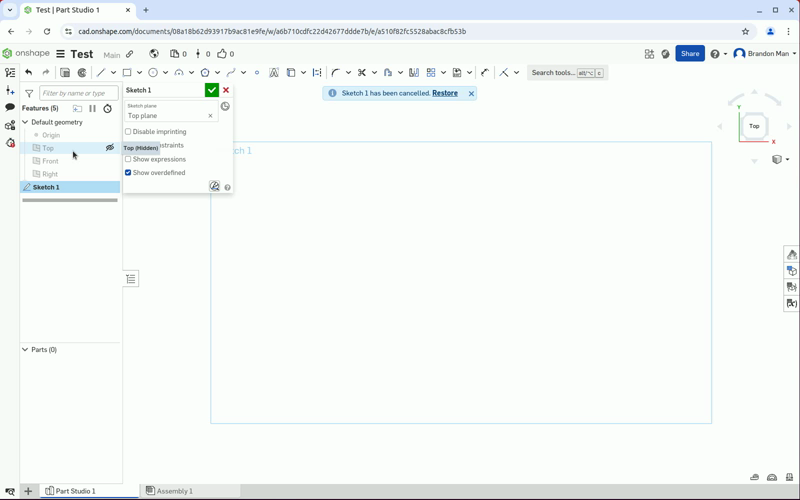
mouse_move(73, 352)
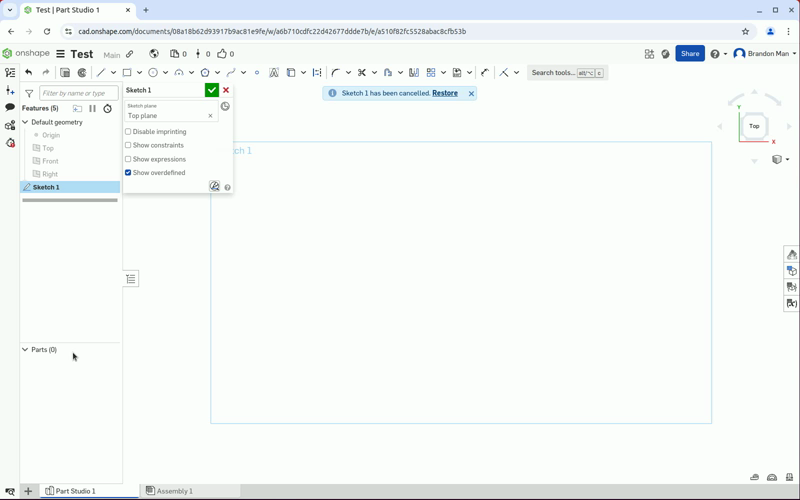
key(y)
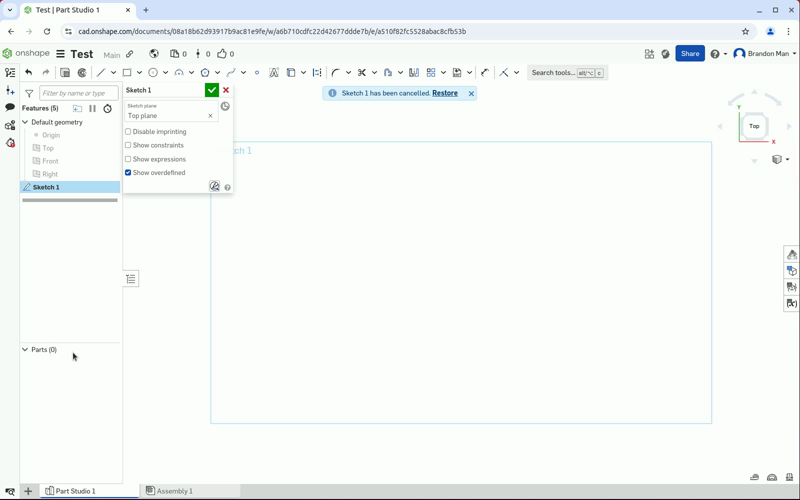
key(l)
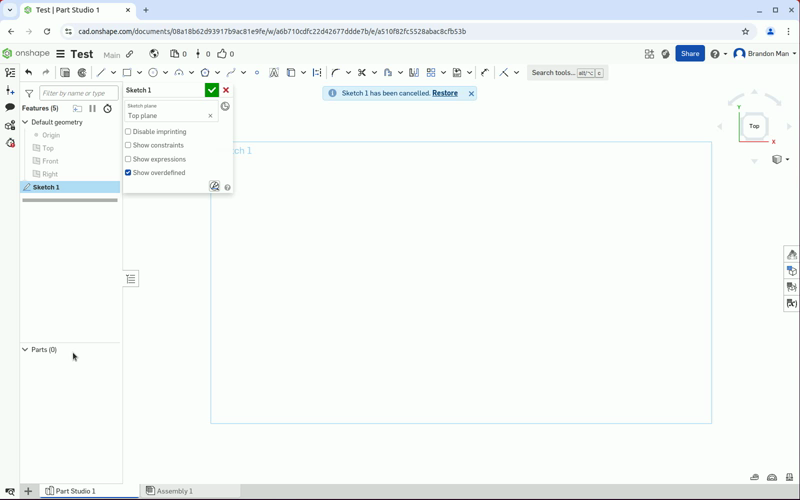
key_down(shift)
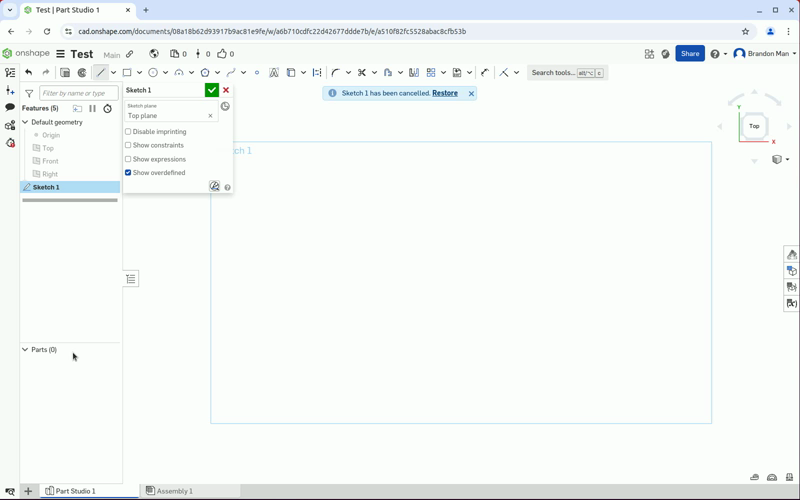
mouse_move(348, 328)
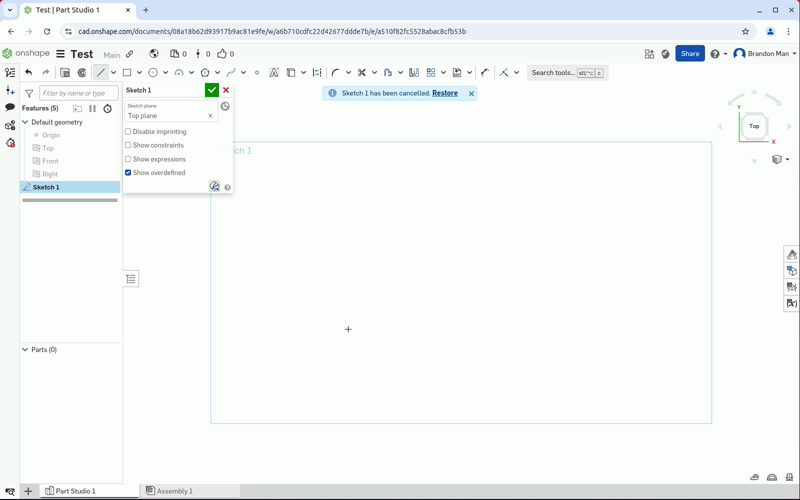
click(348, 328)
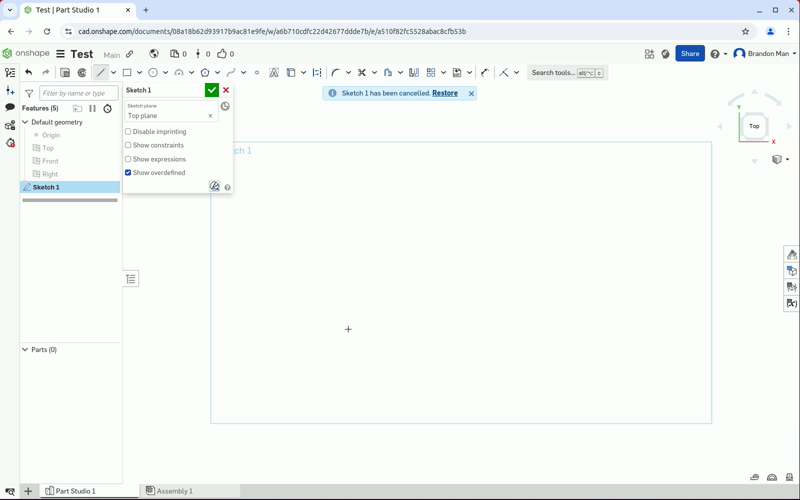
key_up(shift)
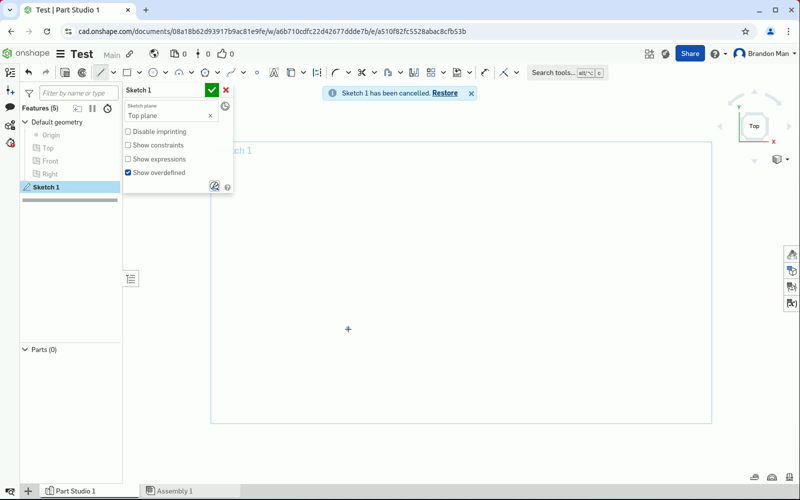
key_down(shift)
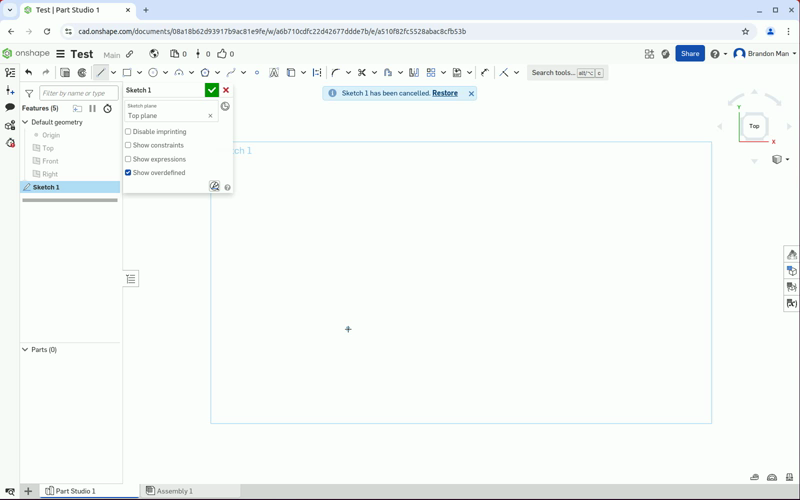
mouse_move(572, 328)
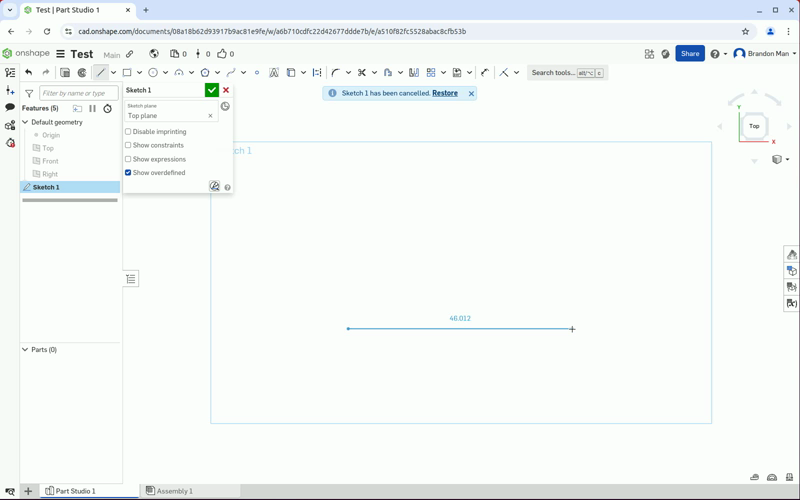
click(572, 328)
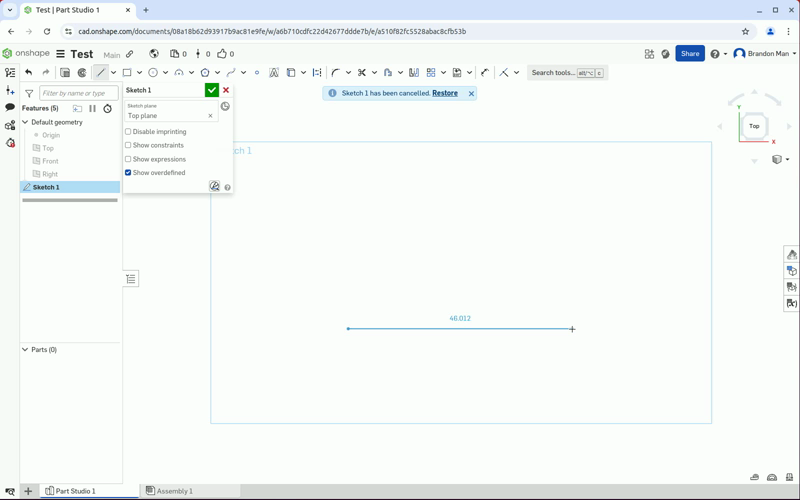
key_up(shift)
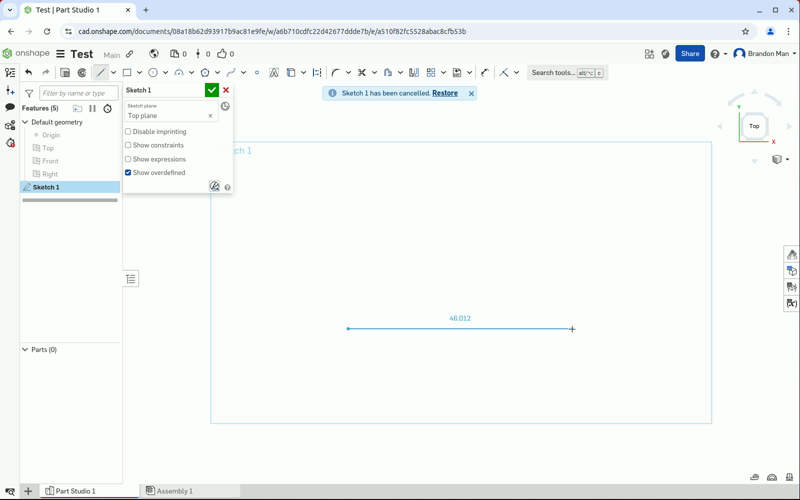
key_down(shift)
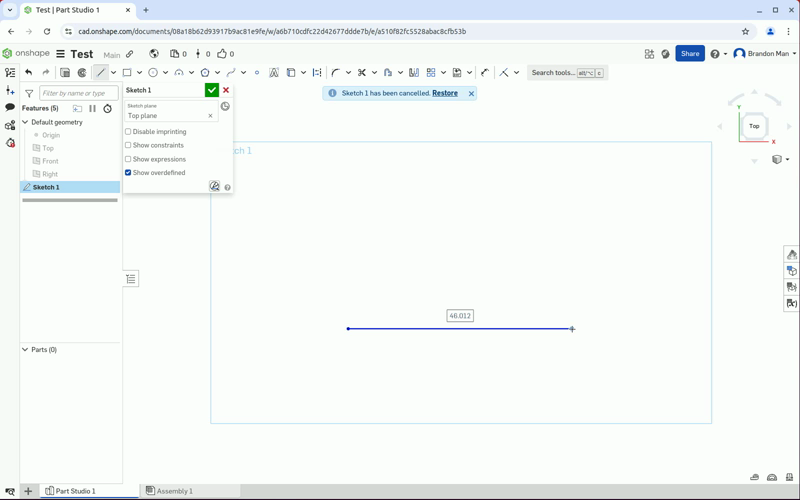
mouse_move(572, 236)
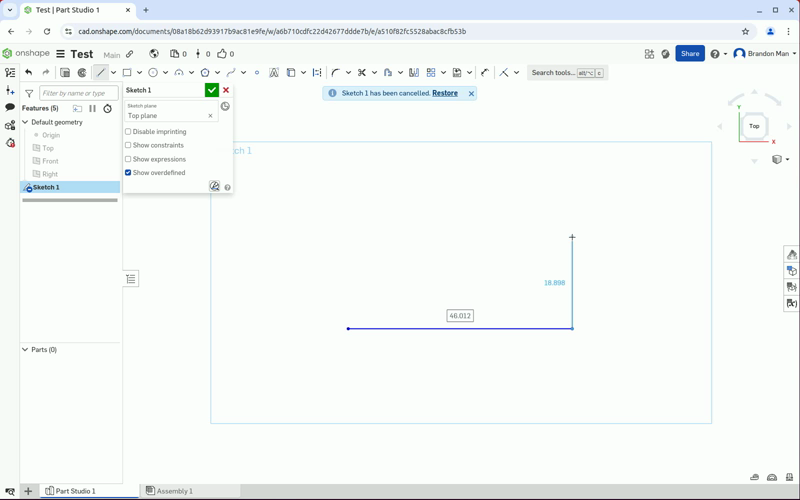
click(572, 236)
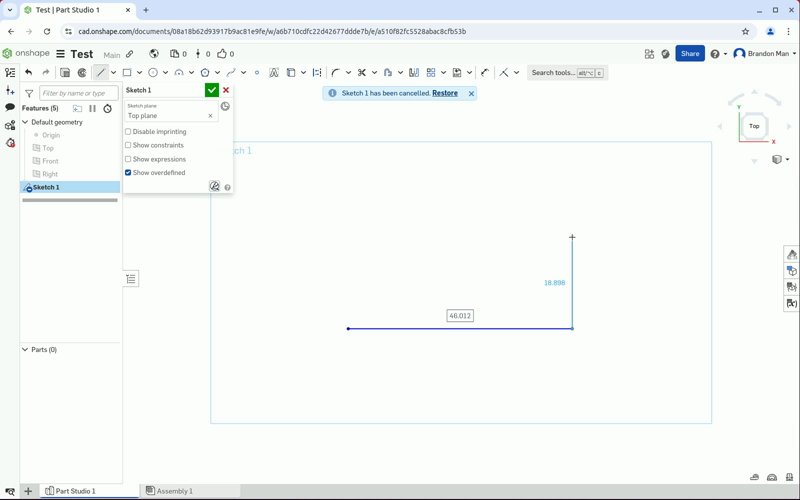
key_up(shift)
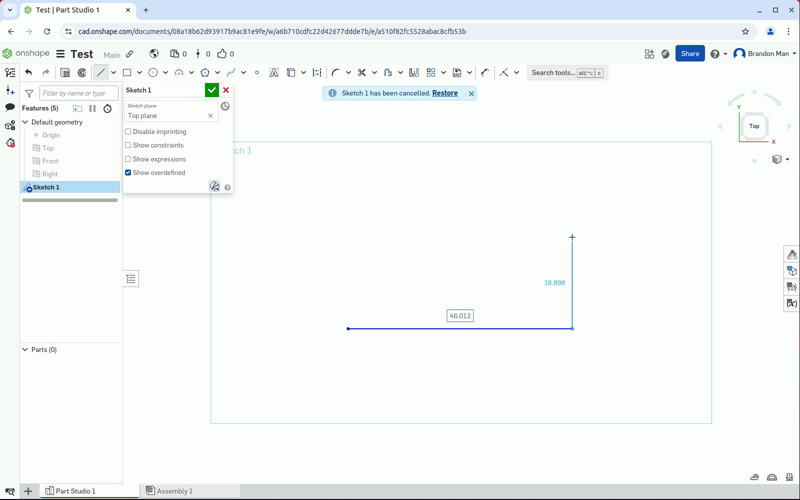
key_down(shift)
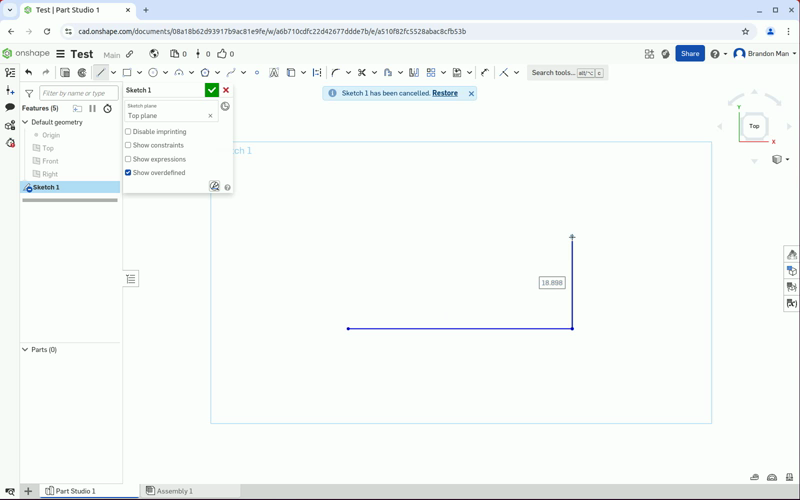
mouse_move(348, 236)
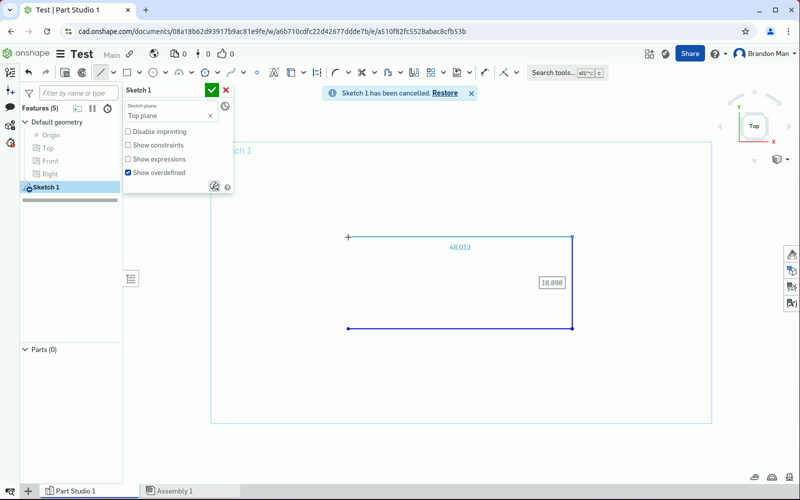
click(348, 236)
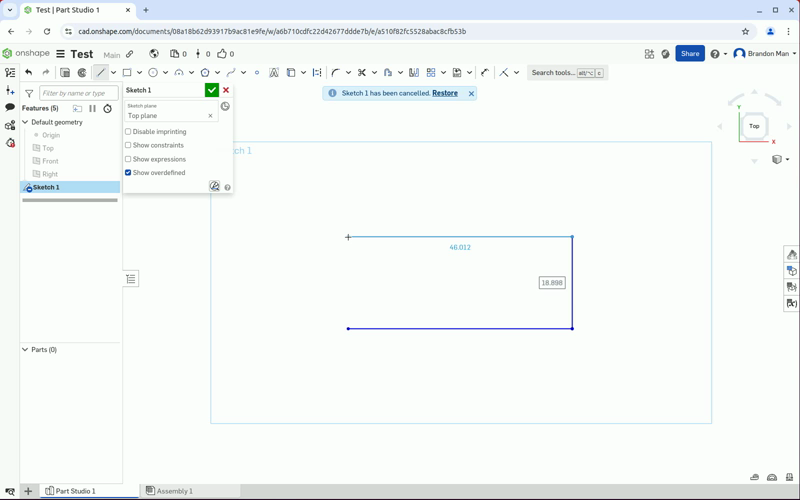
key_up(shift)
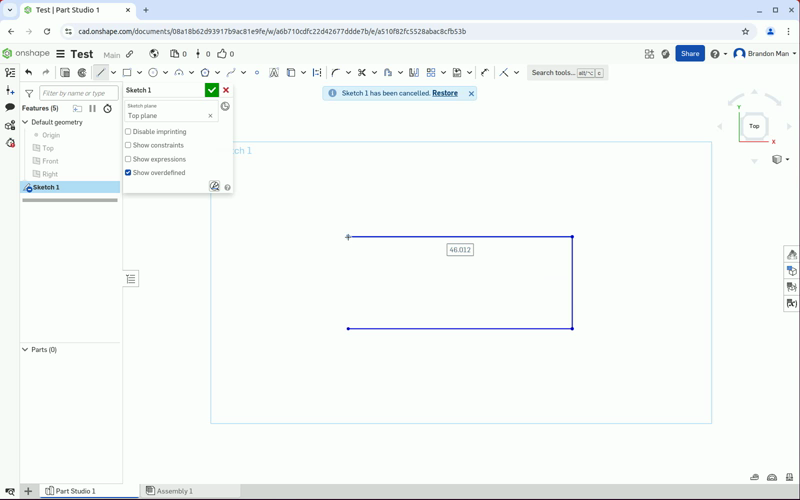
key_down(shift)
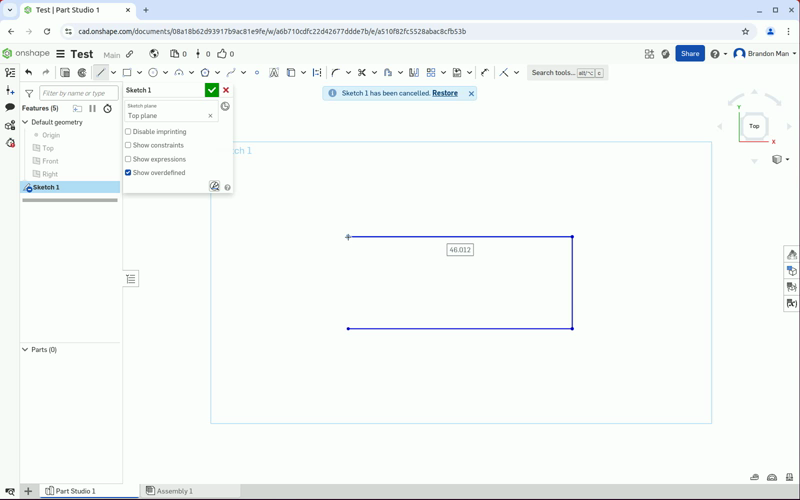
mouse_move(348, 328)
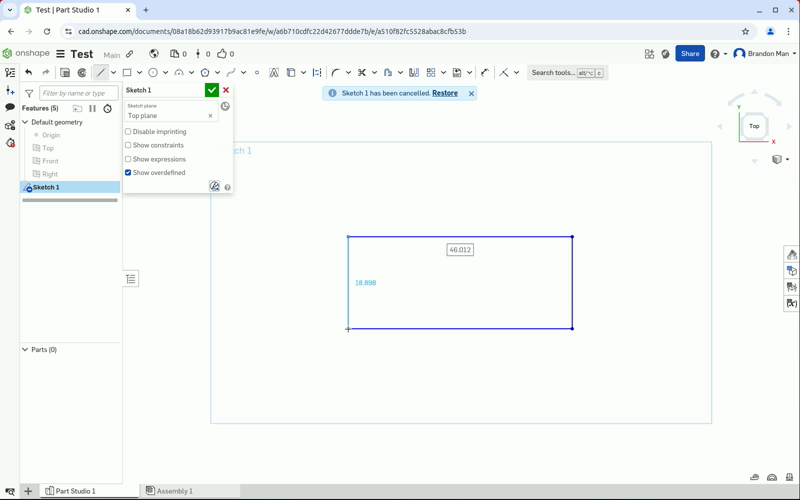
key_up(shift)
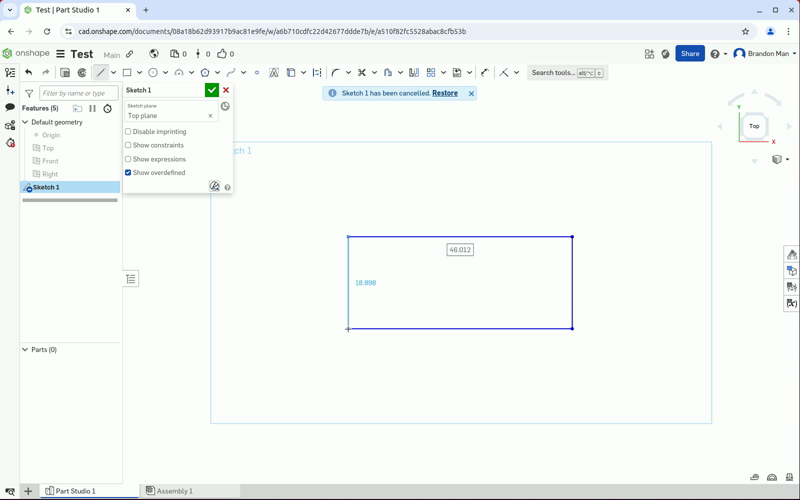
click(348, 328)
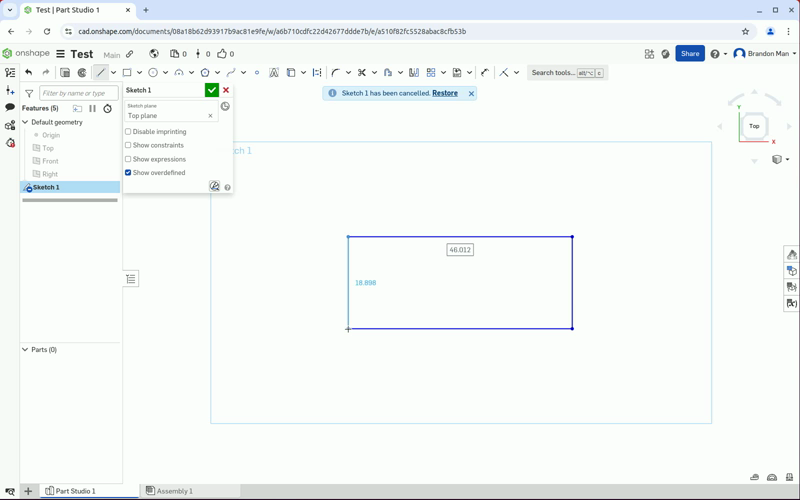
key(esc)
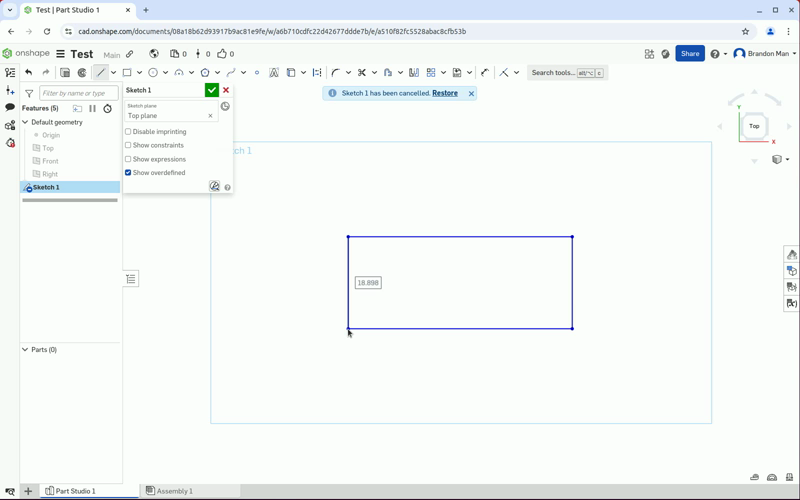
mouse_move(426, 309)
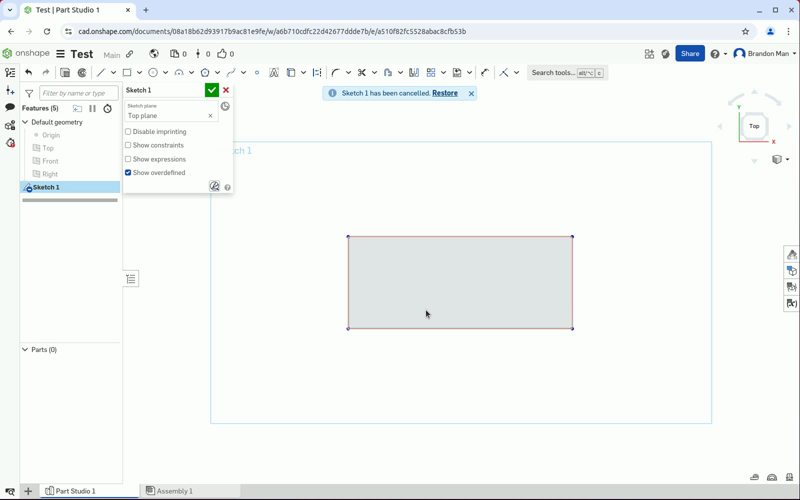
click(426, 309)
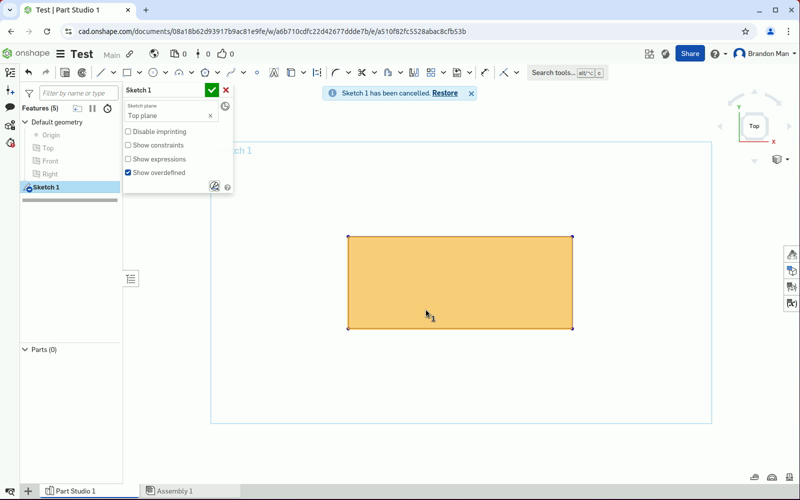
mouse_move(73, 352)
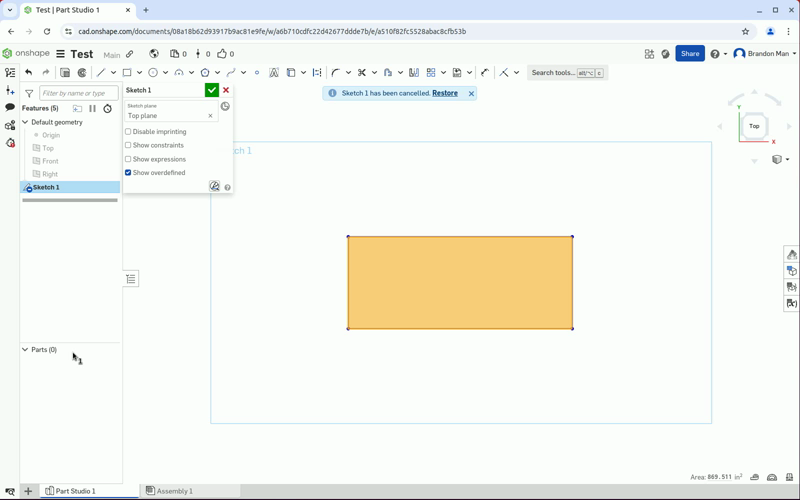
key(shift+y)
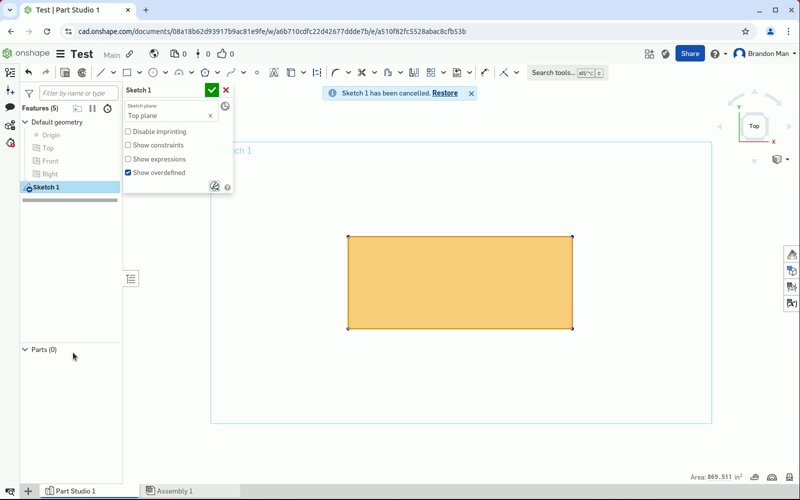
key(shift+e)
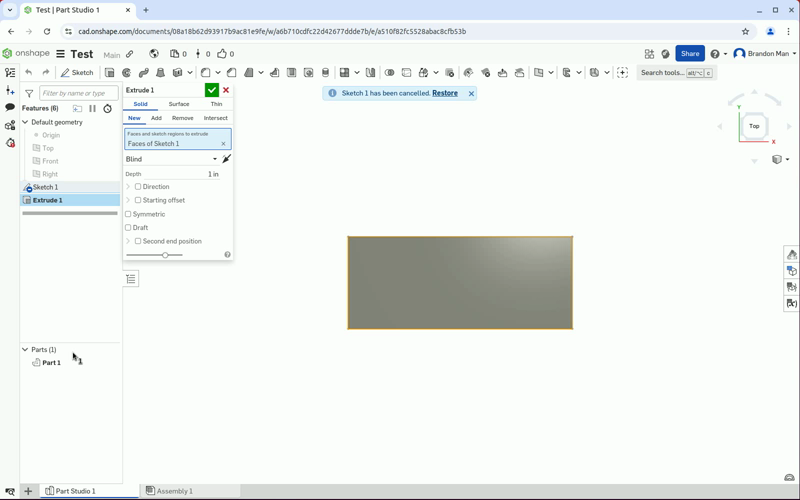
mouse_move(143, 106)
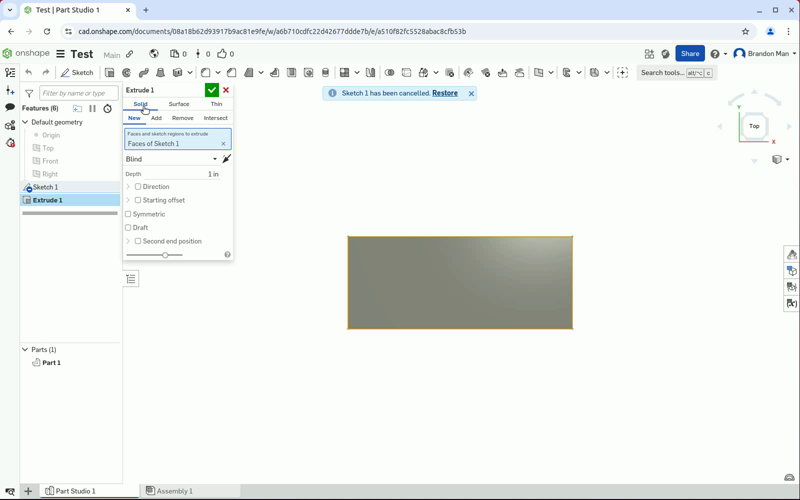
click(143, 106)
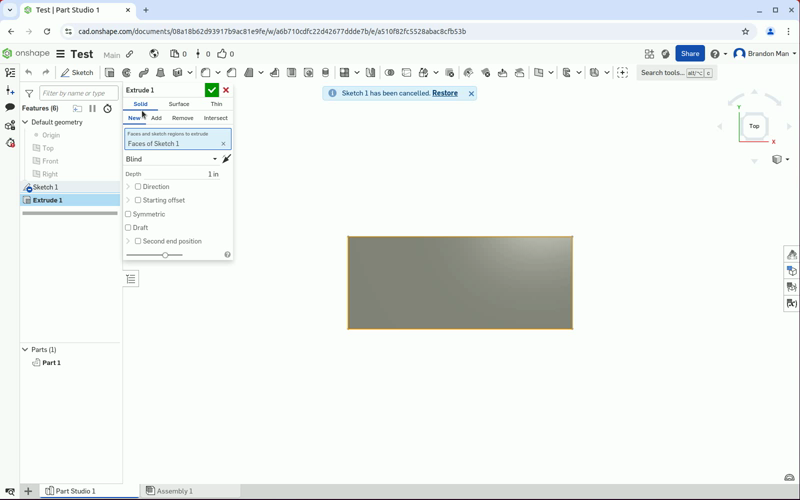
mouse_move(137, 120)
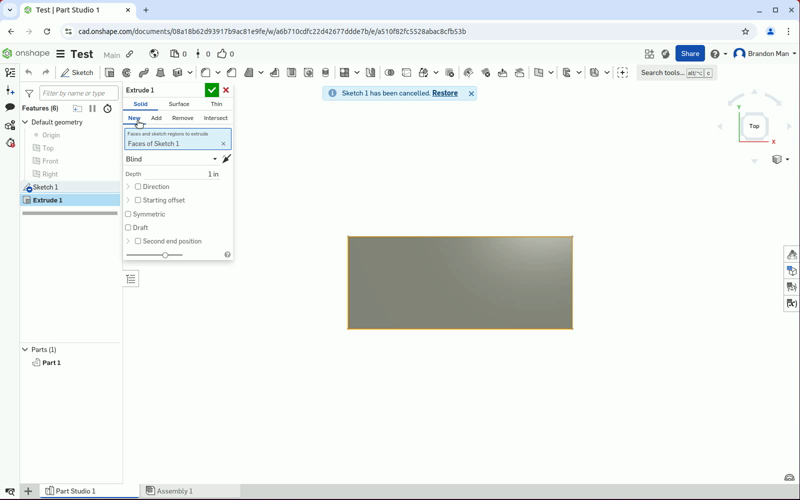
click(137, 120)
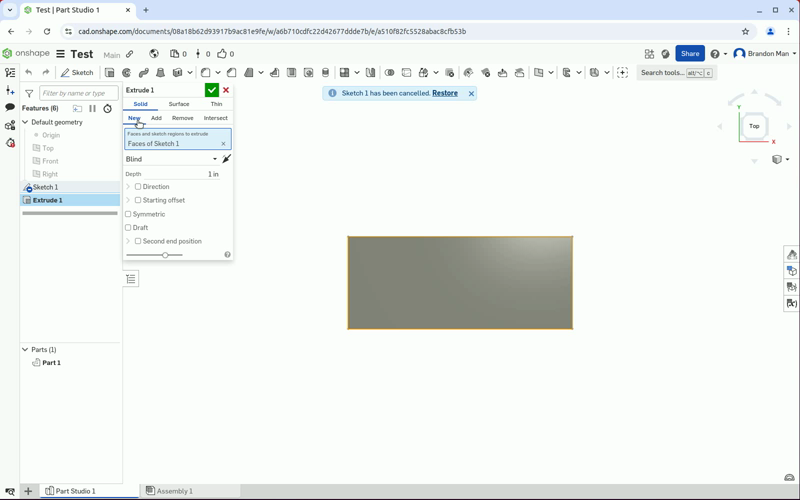
key(tab, 4)
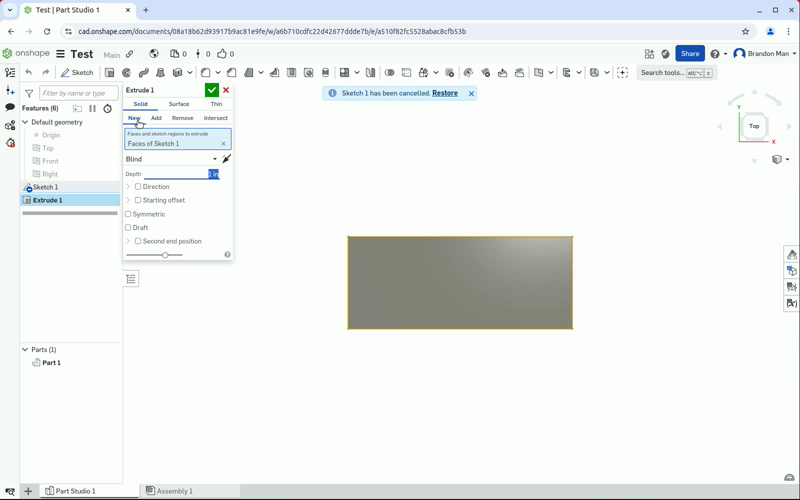
text(6.258)
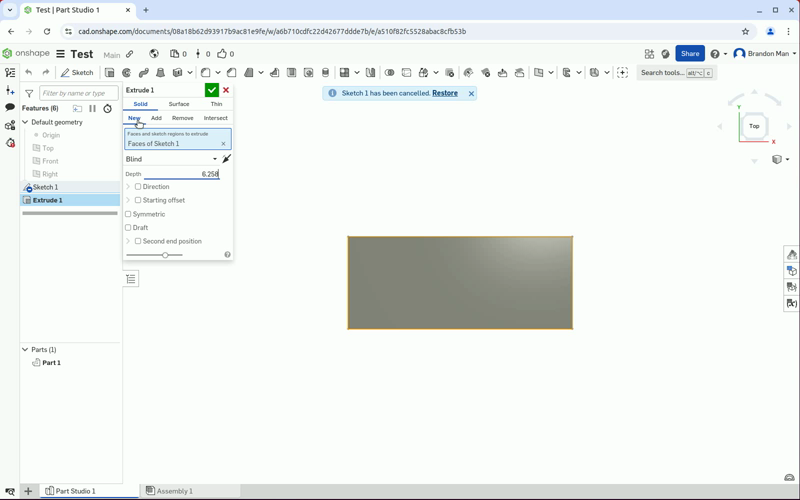
key(tab, 3)
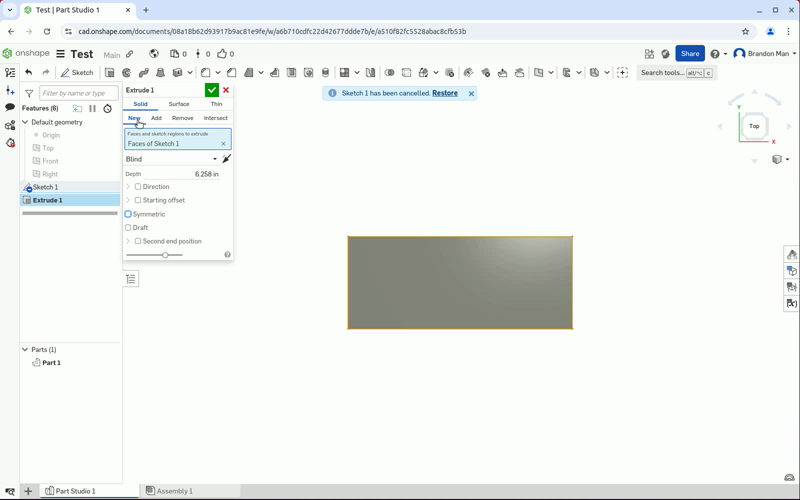
key(space)
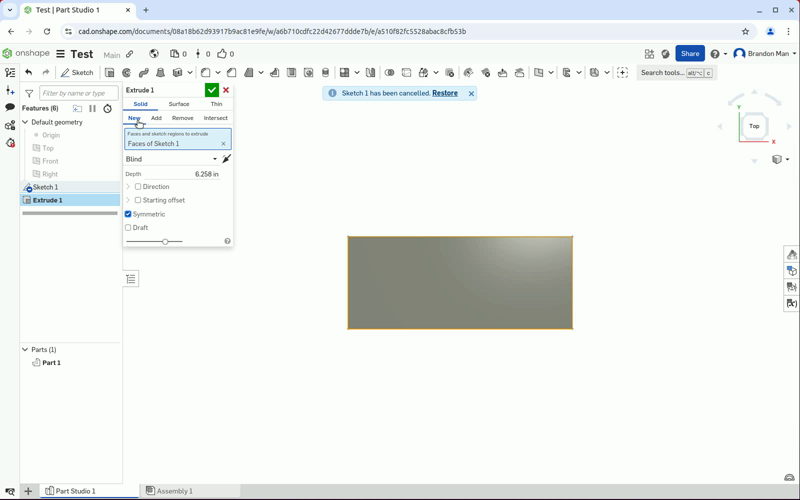
key(enter)
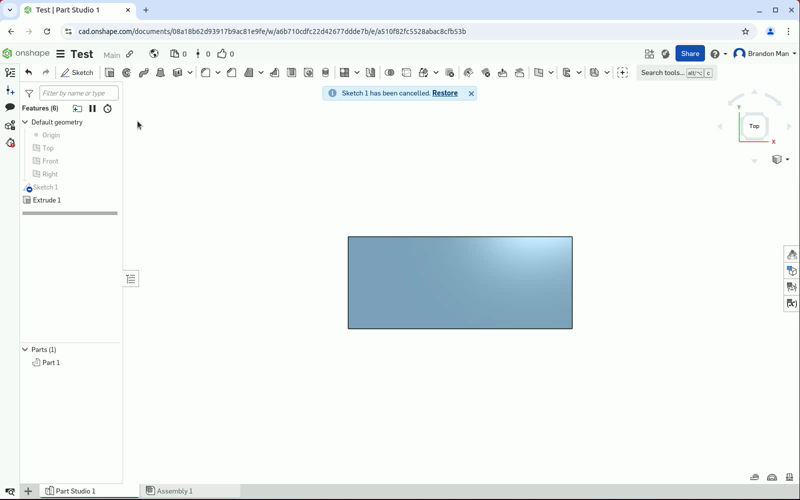
key(shift+h)
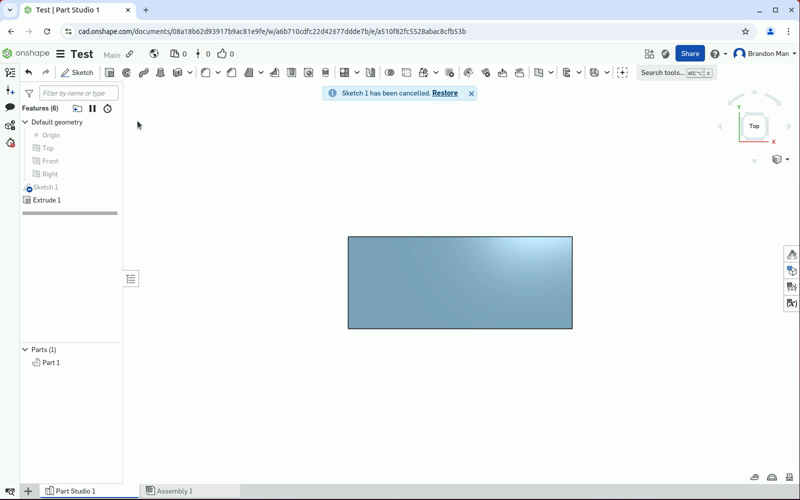
key(shift+h)
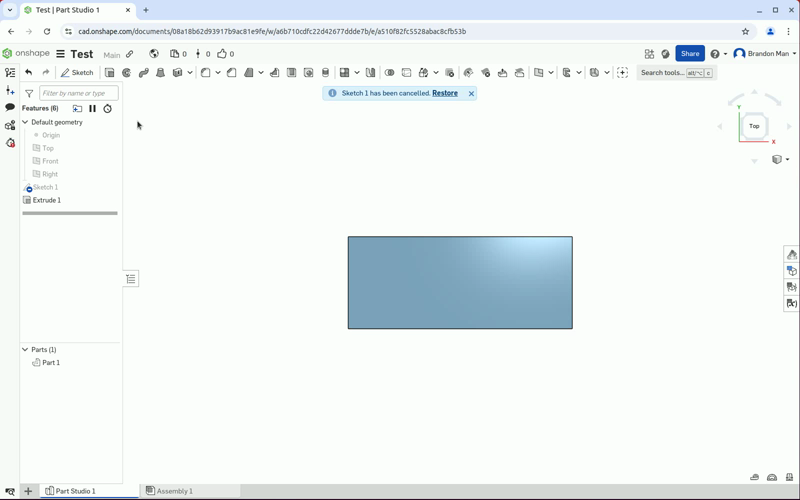
mouse_move(73, 189)
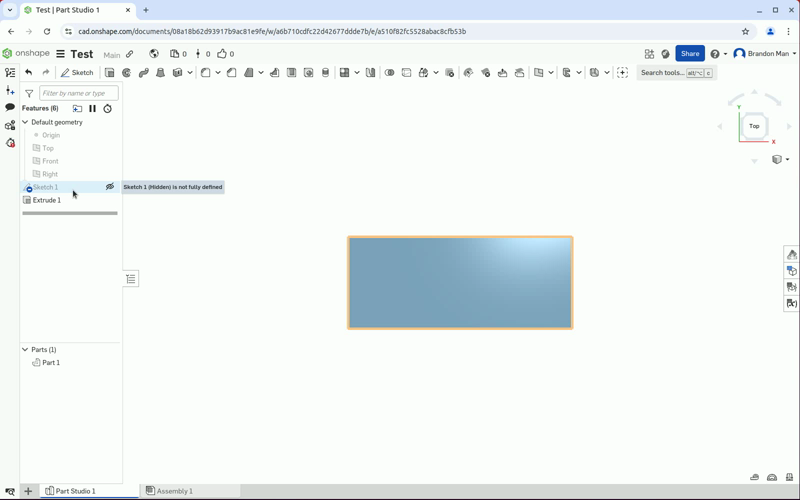
click(73, 189)
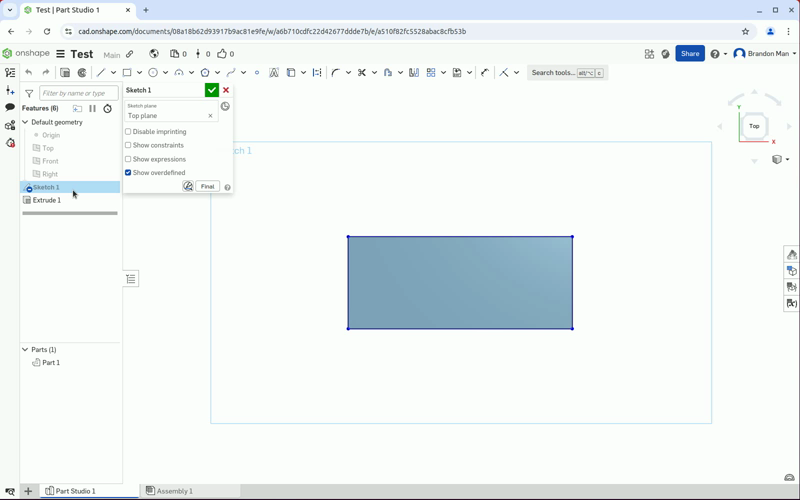
mouse_move(229, 92)
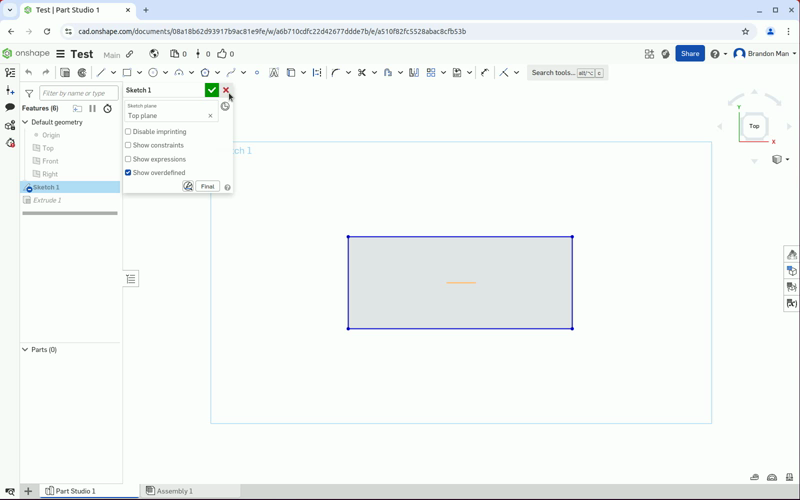
click(229, 92)
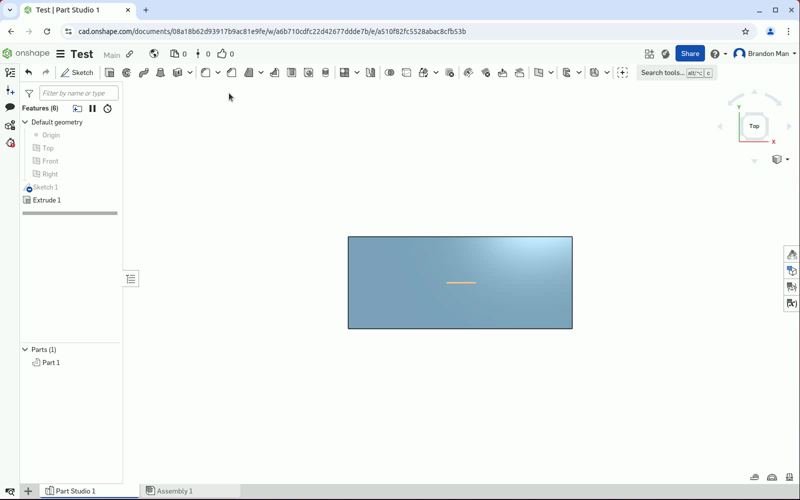
mouse_move(541, 75)
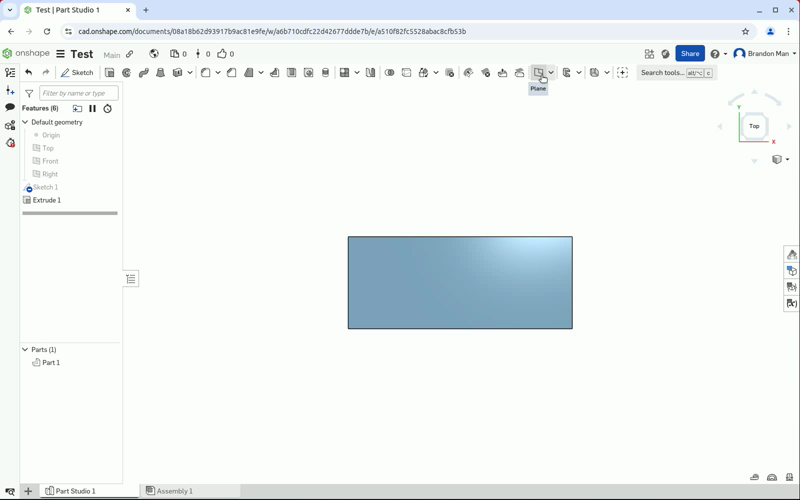
click(541, 75)
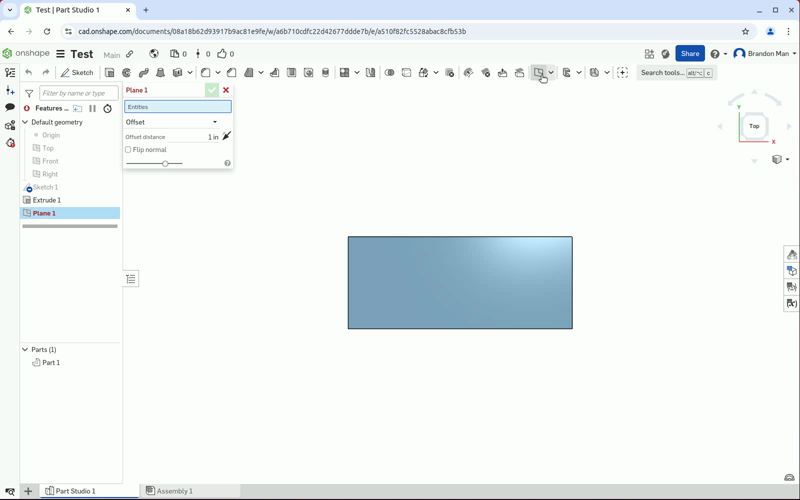
mouse_move(73, 150)
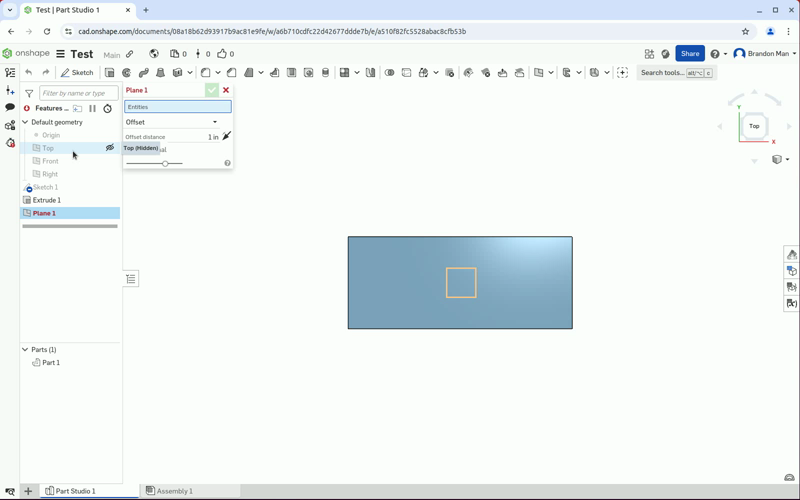
click(73, 150)
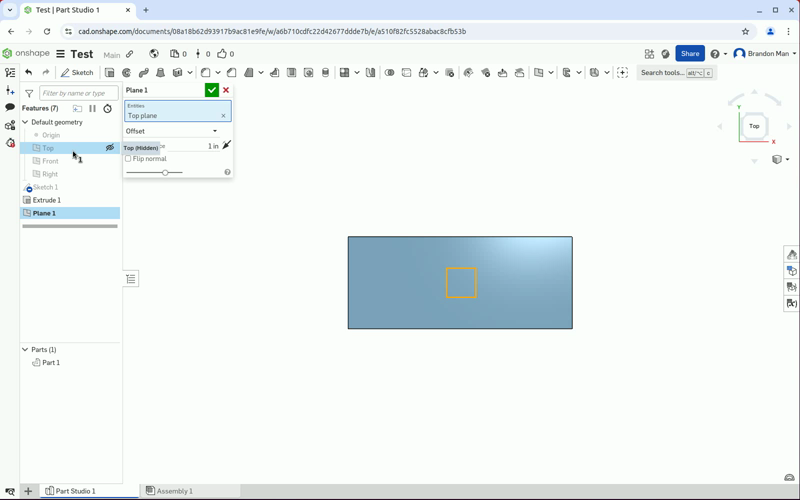
key(tab, 2)
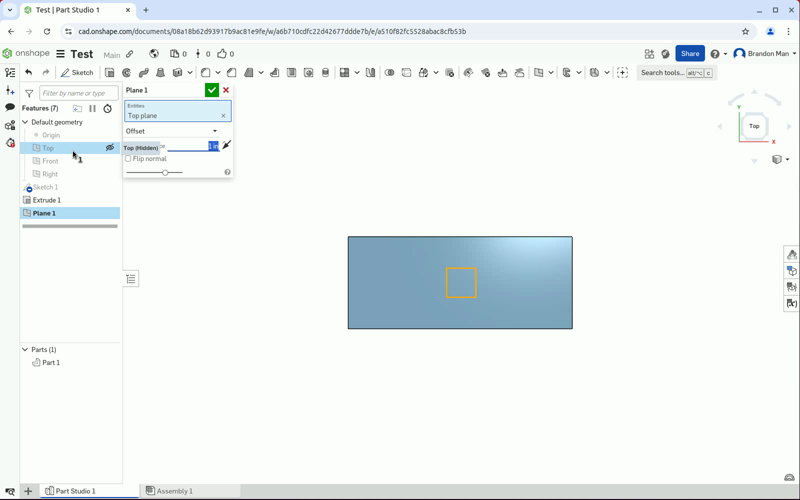
text(3.143)
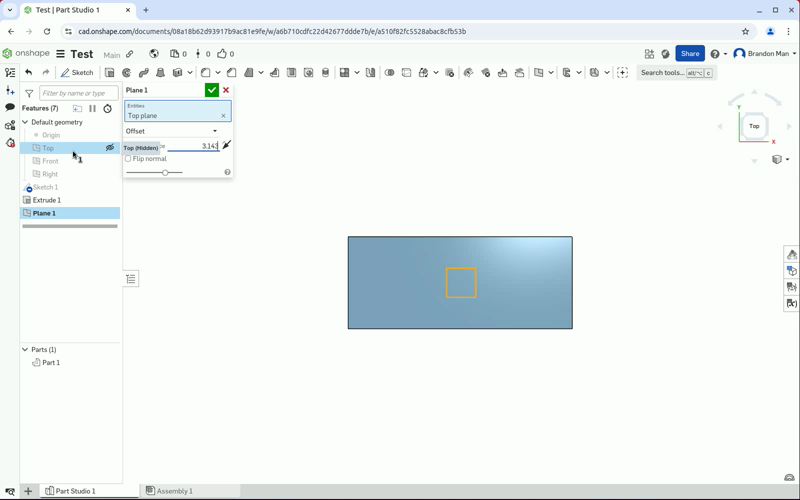
key(enter, 2)
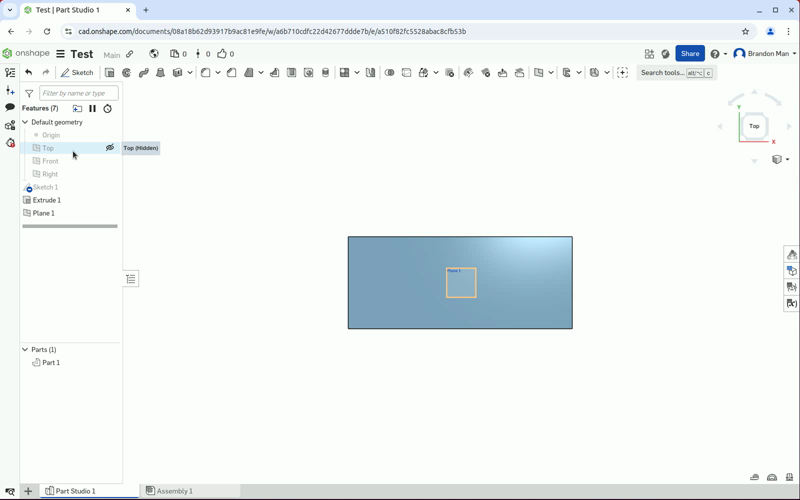
key(shift+s)
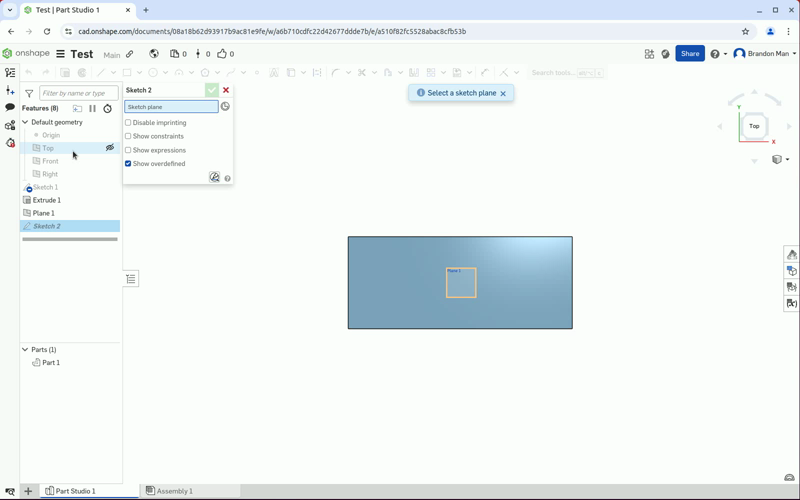
mouse_move(73, 215)
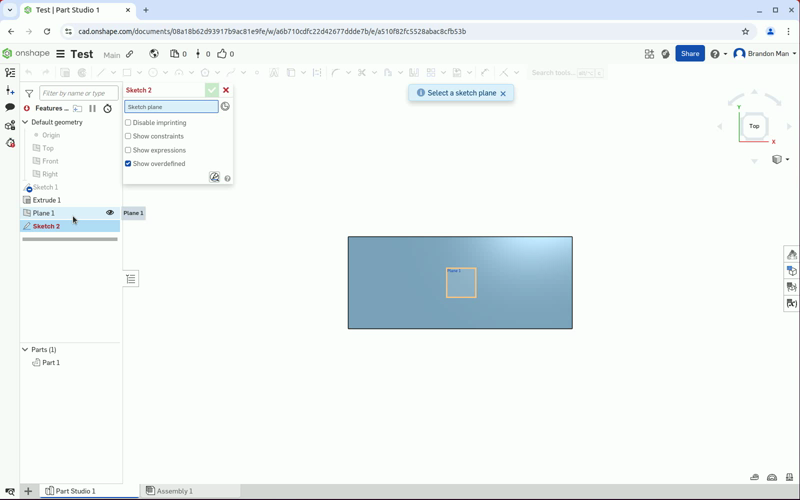
click(73, 215)
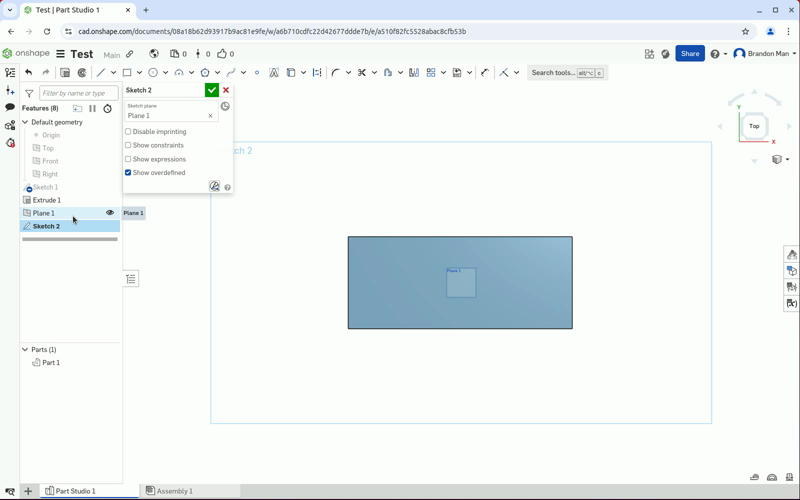
mouse_move(73, 352)
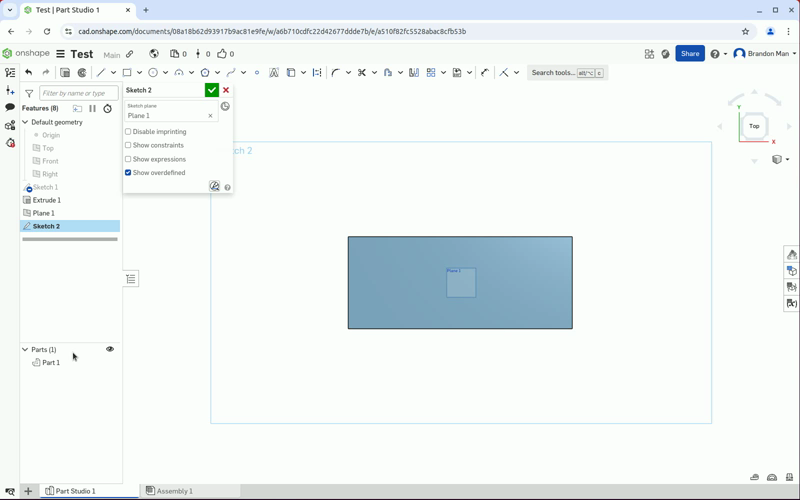
key(y)
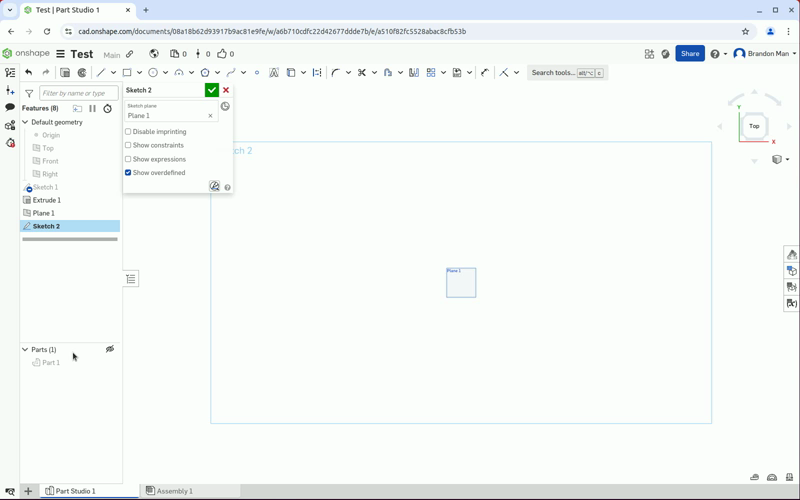
key(l)
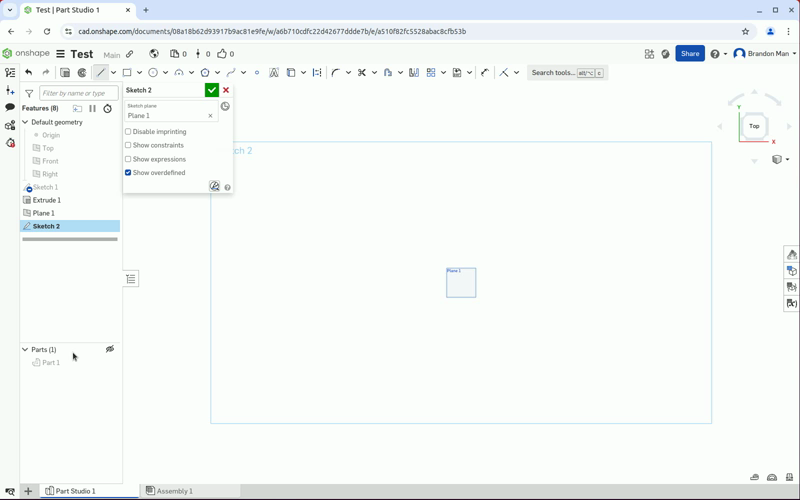
key_down(shift)
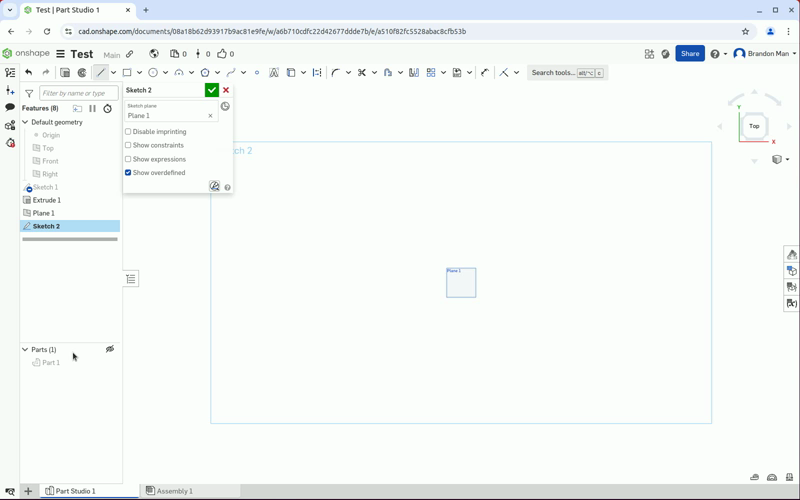
mouse_move(353, 325)
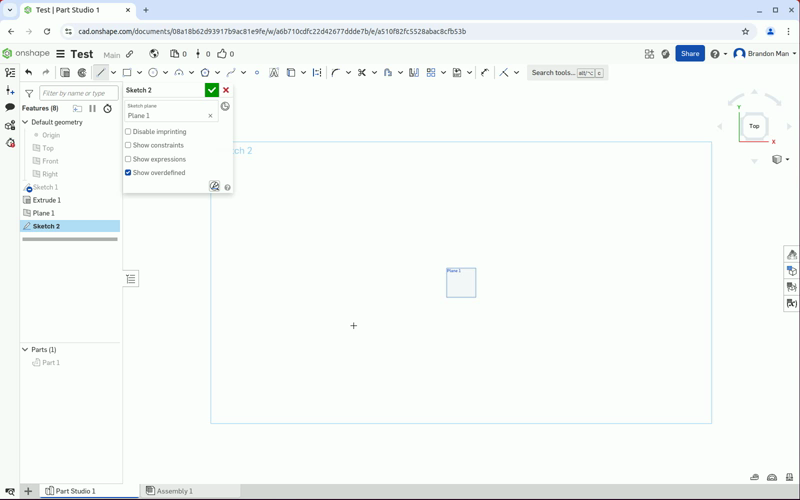
click(353, 325)
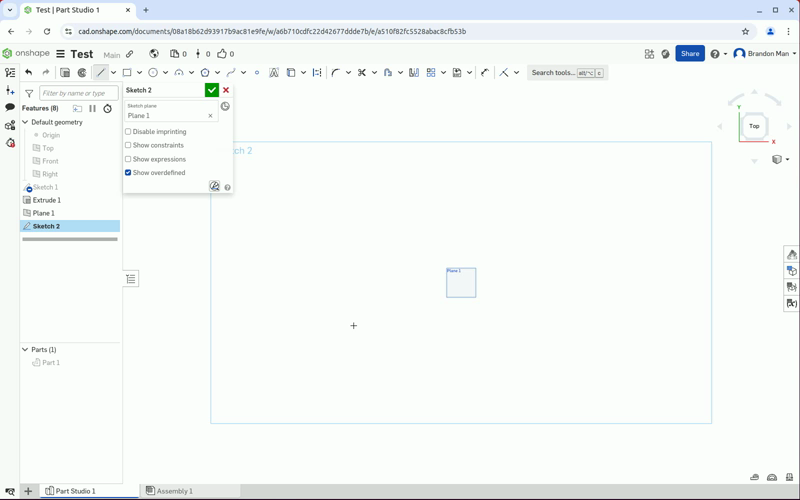
key_up(shift)
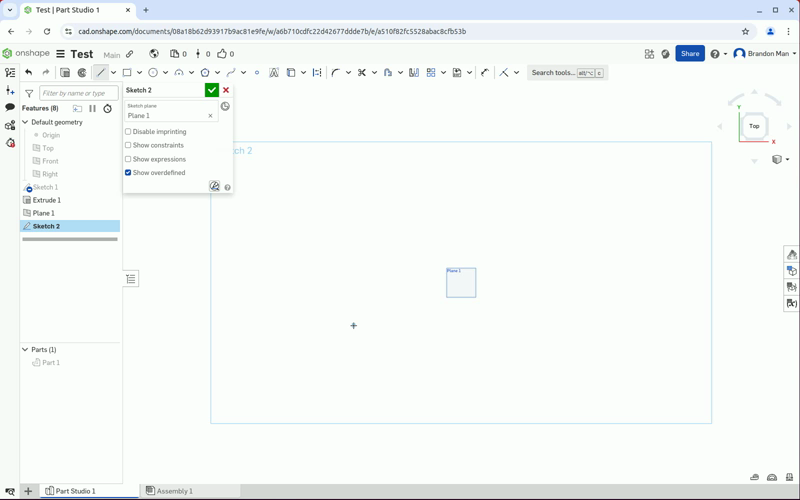
key_down(shift)
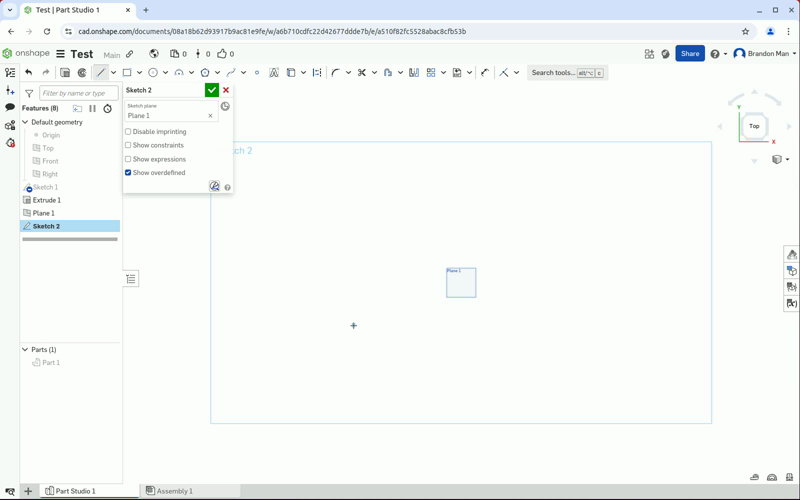
mouse_move(566, 325)
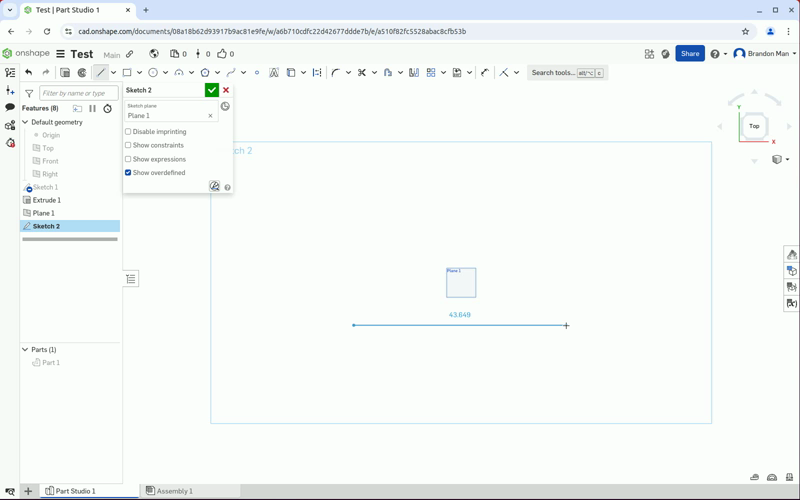
click(566, 325)
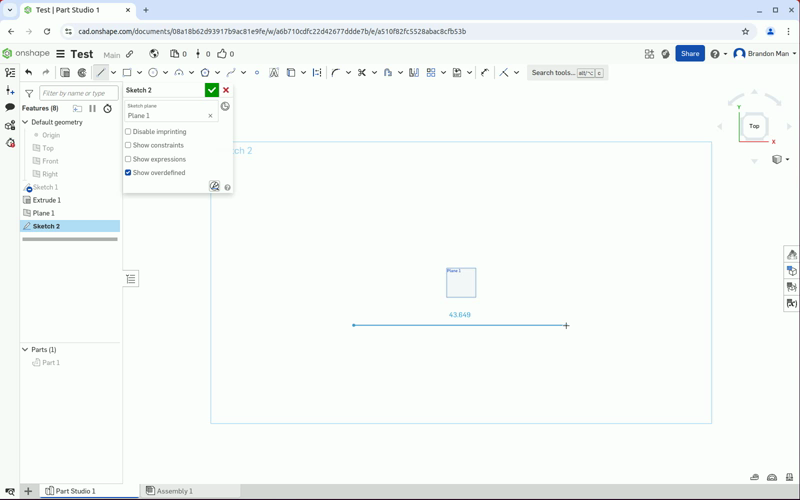
key_up(shift)
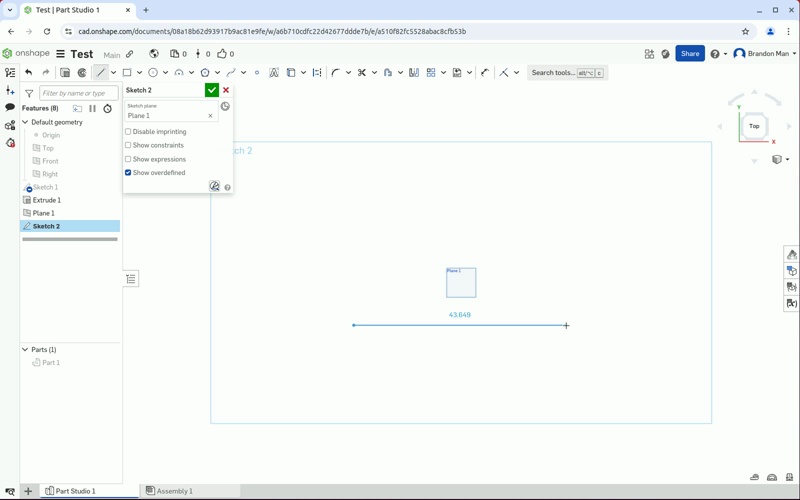
key_down(shift)
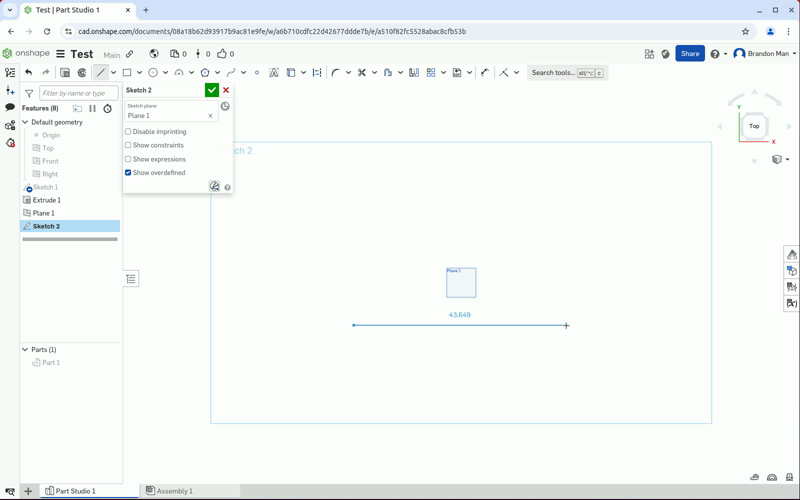
mouse_move(566, 240)
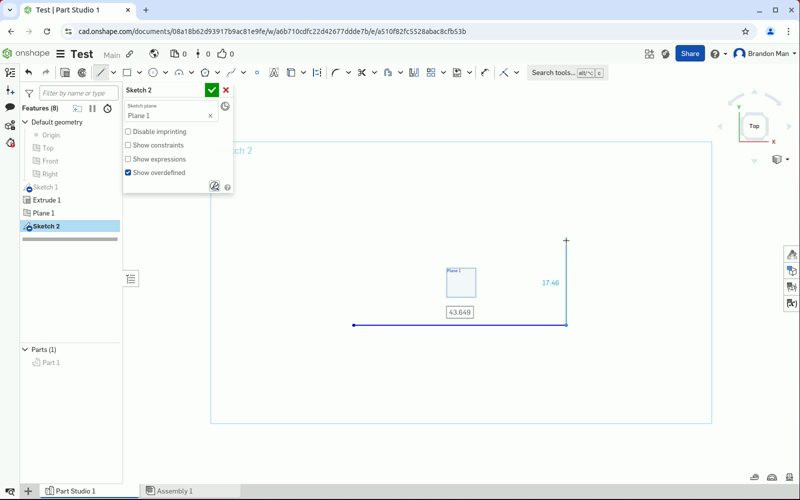
click(566, 240)
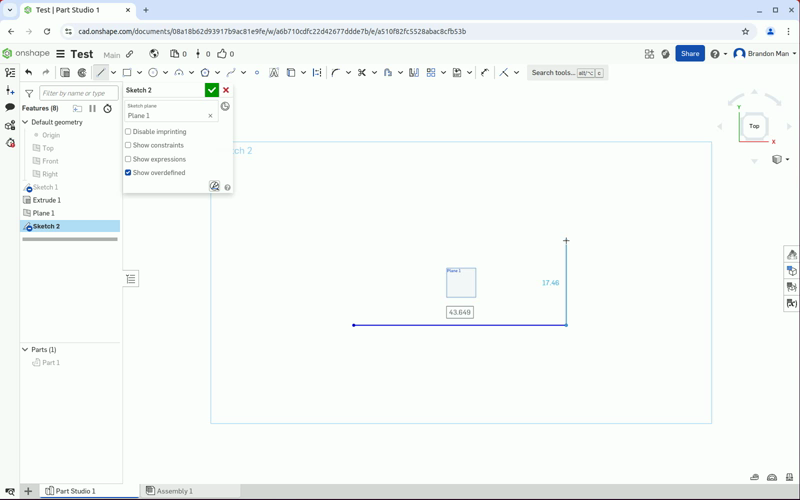
key_up(shift)
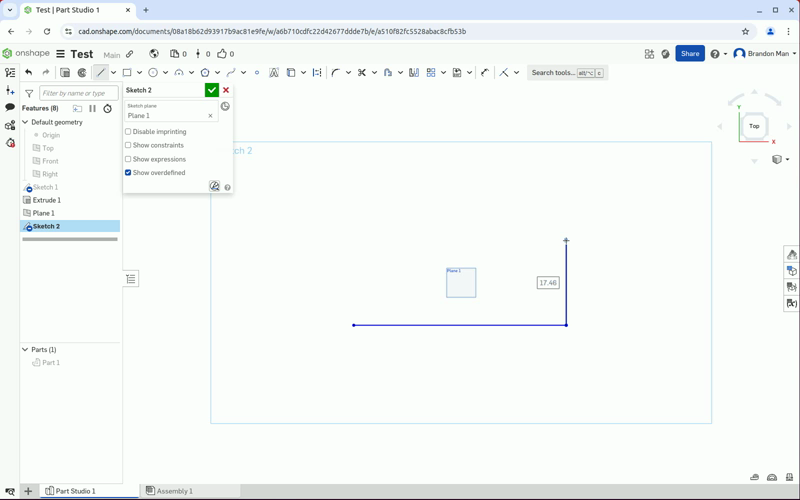
key_down(shift)
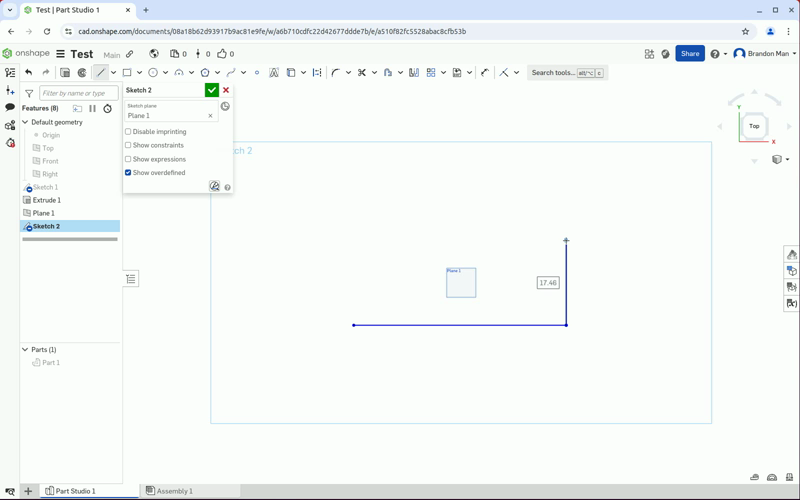
mouse_move(353, 240)
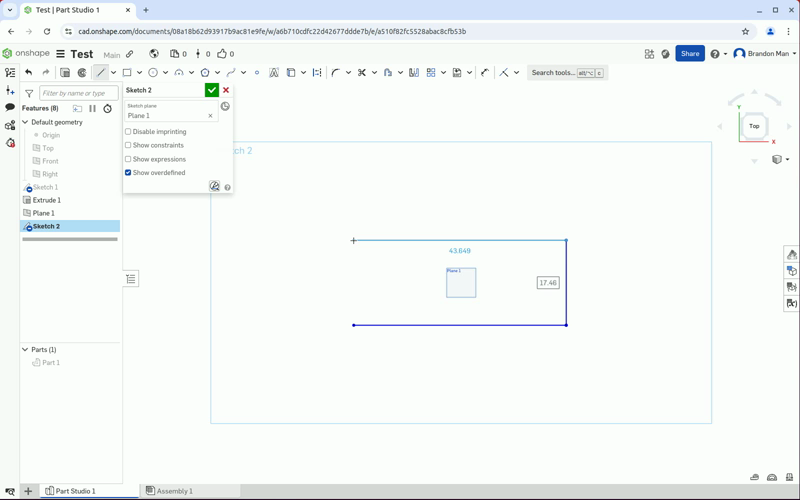
click(353, 240)
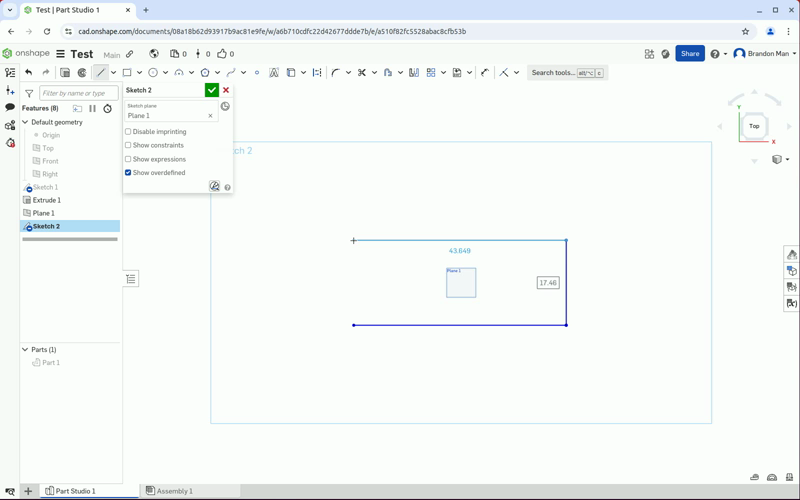
key_up(shift)
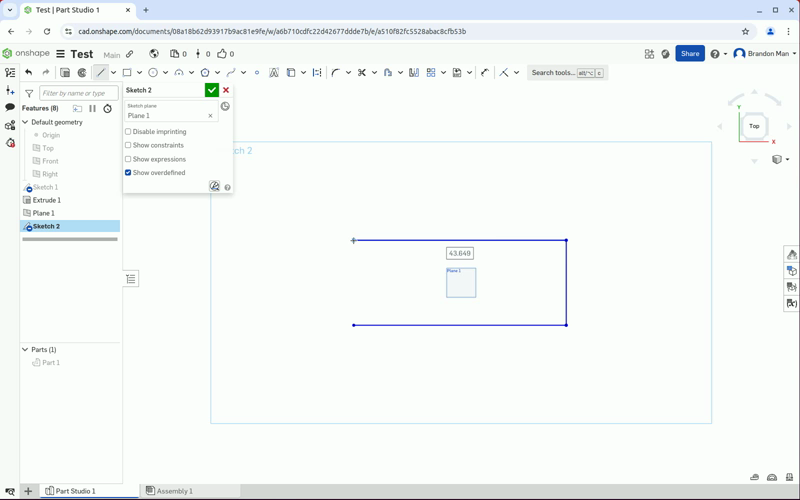
key_down(shift)
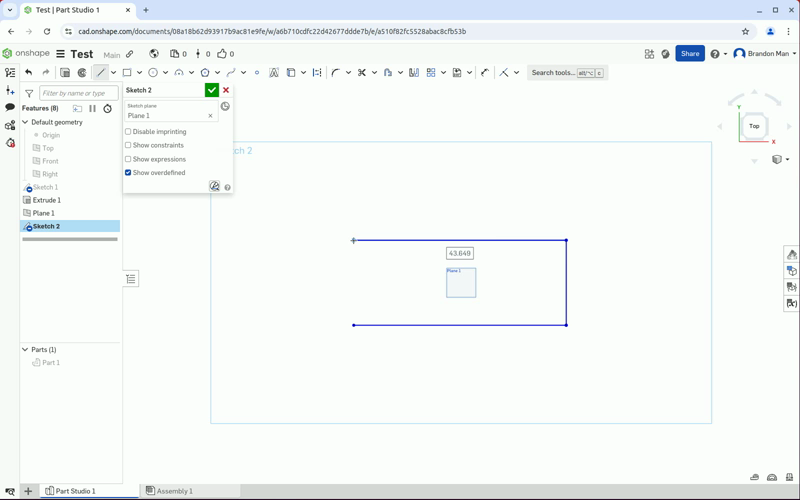
mouse_move(353, 325)
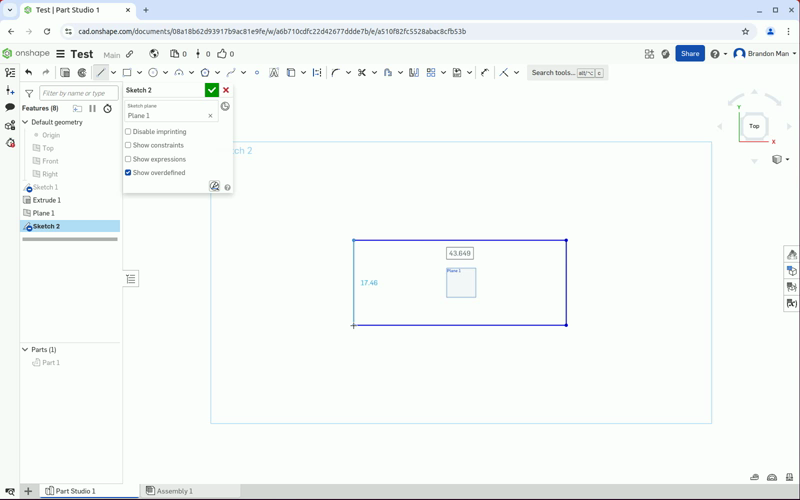
key_up(shift)
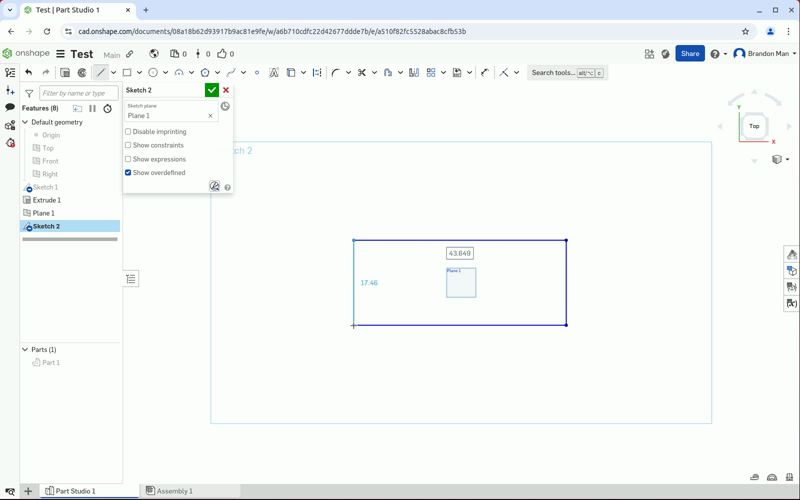
click(353, 325)
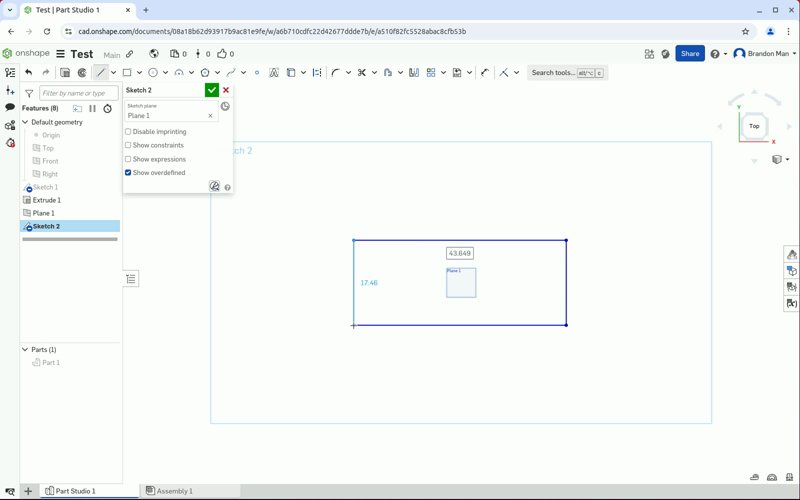
key(esc)
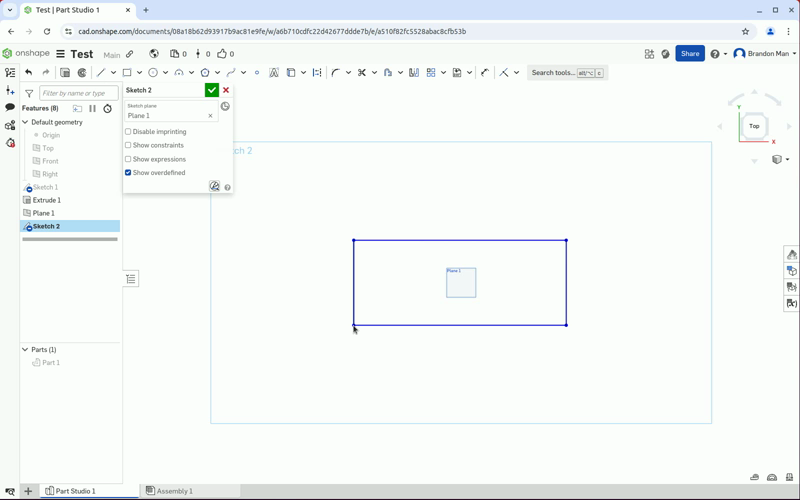
mouse_move(449, 293)
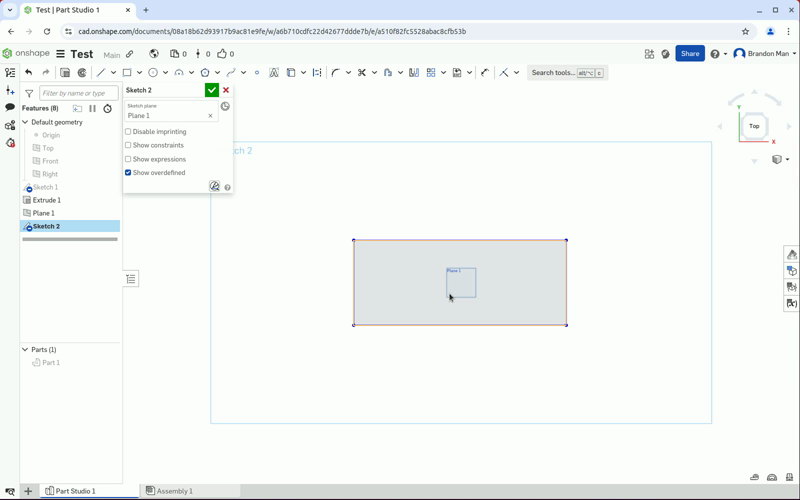
click(449, 293)
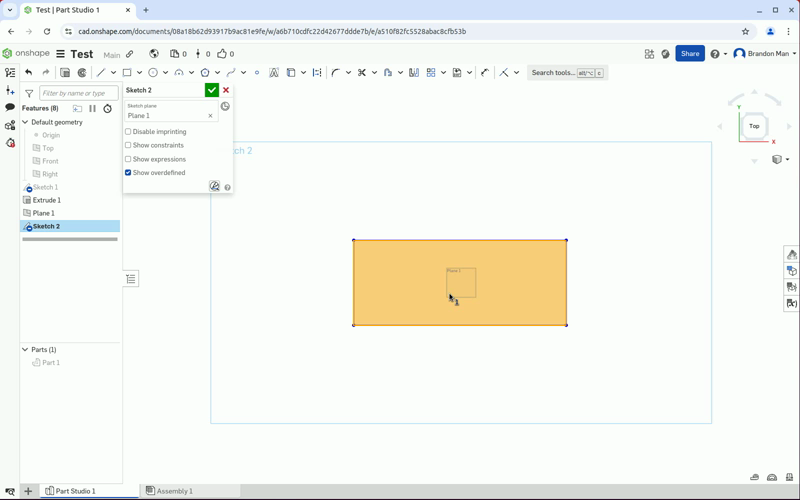
mouse_move(73, 352)
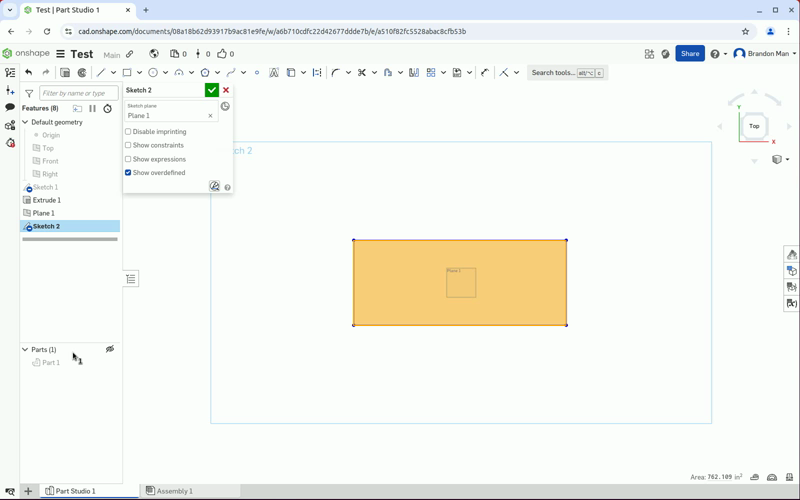
key(shift+y)
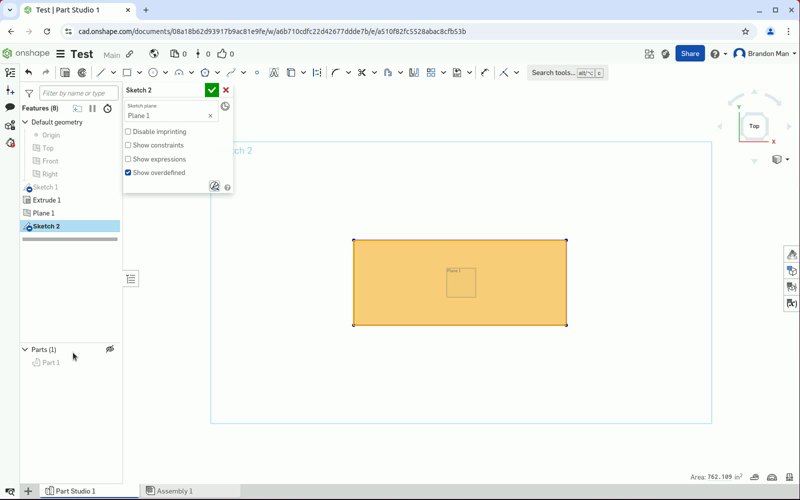
key(shift+e)
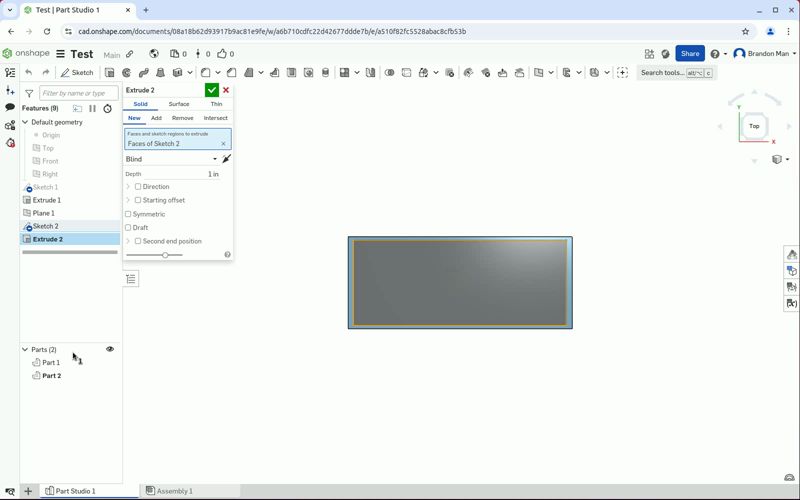
mouse_move(143, 106)
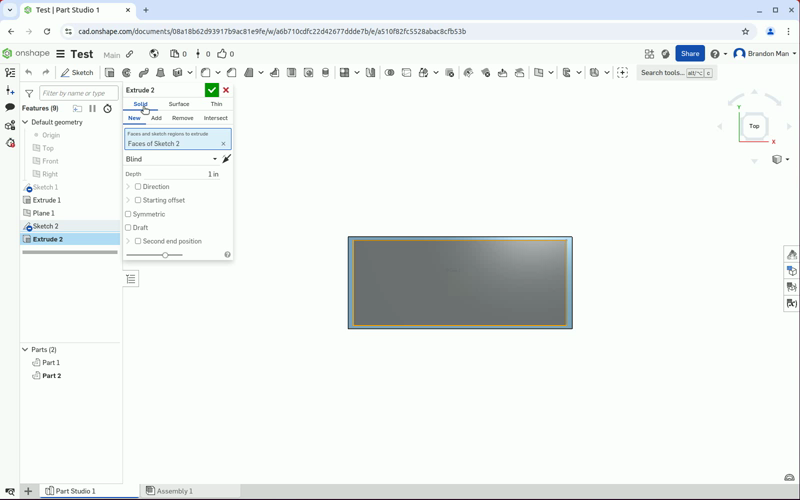
click(143, 106)
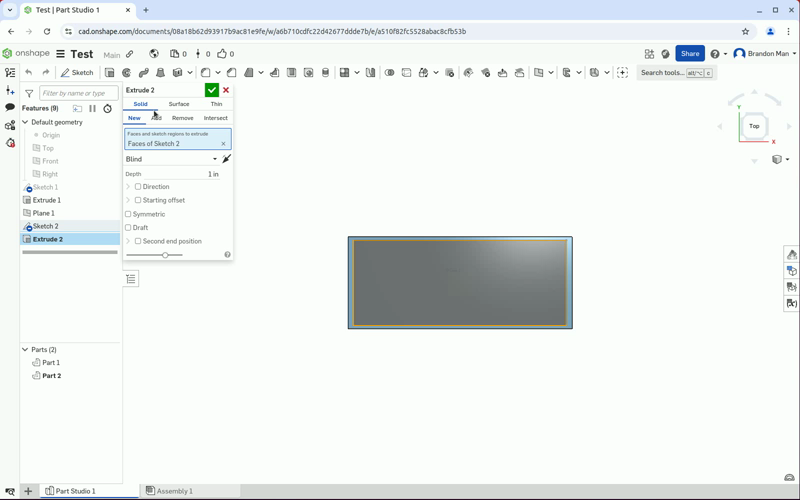
mouse_move(186, 120)
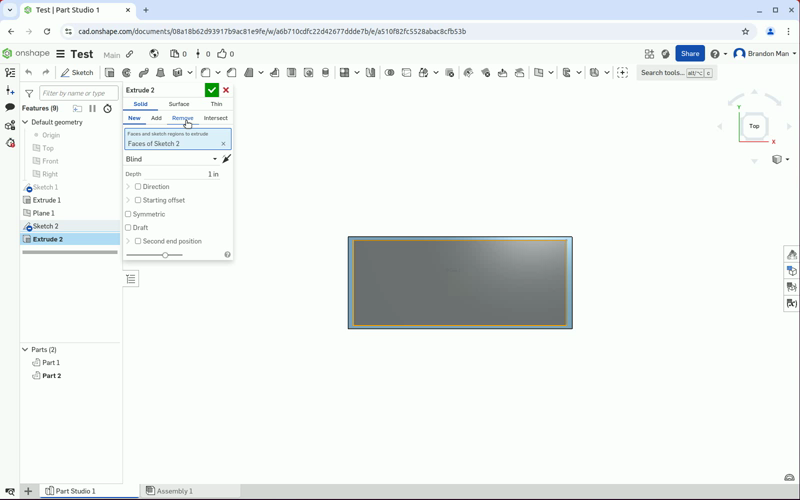
click(186, 120)
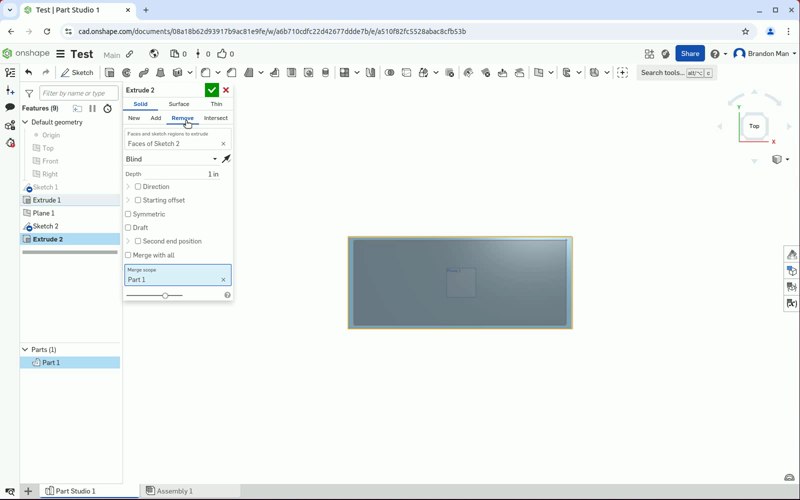
key(tab, 4)
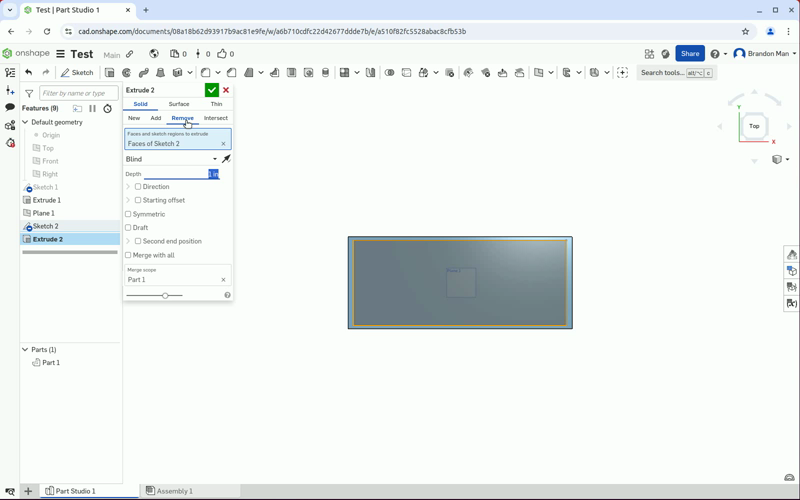
text(31.292)
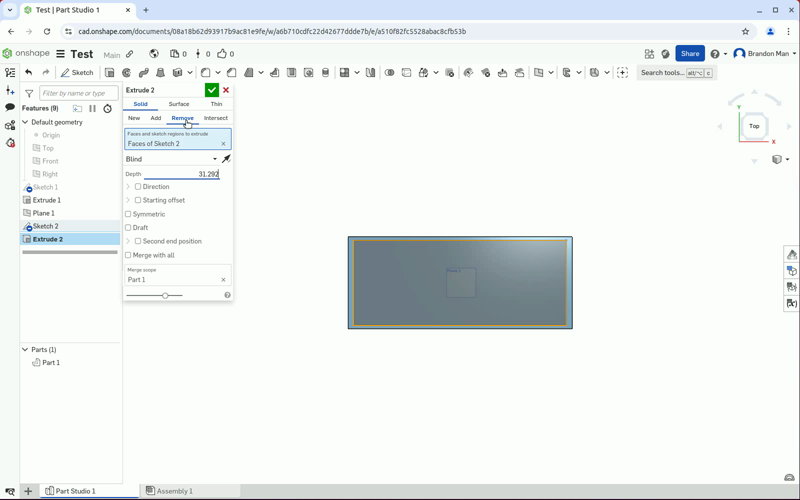
key(tab, 3)
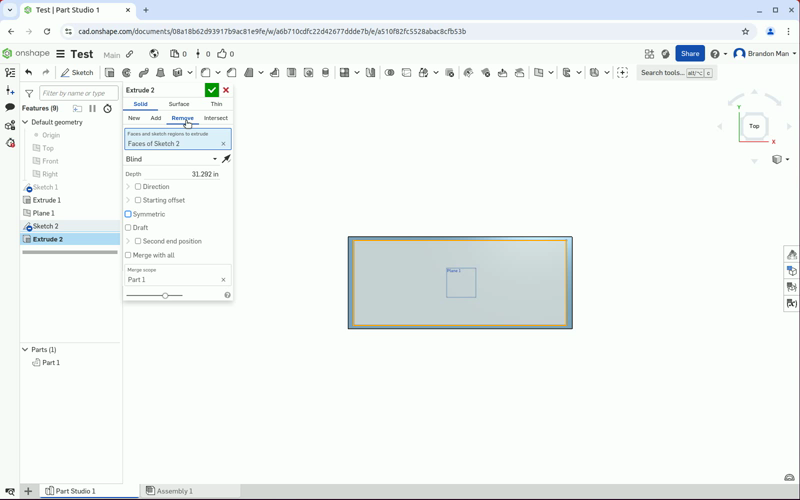
key(space)
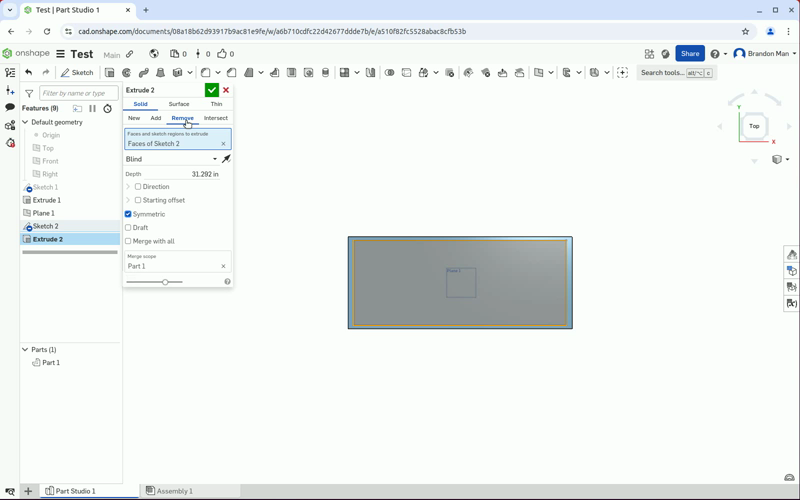
key(tab, 2)
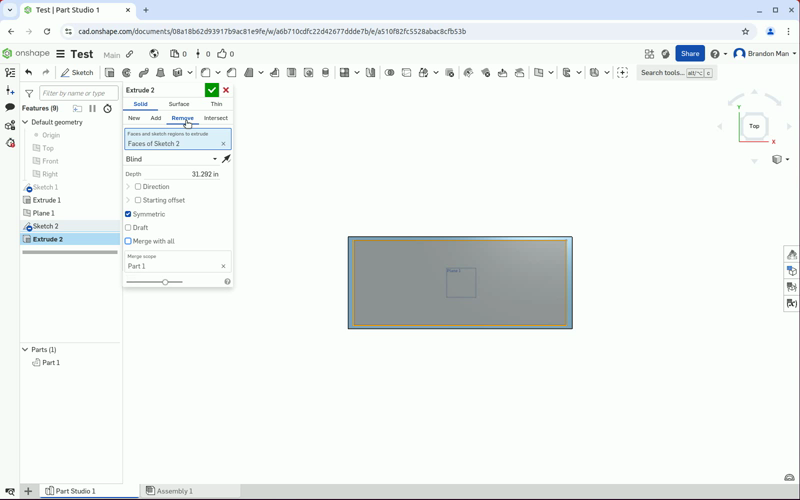
key(space)
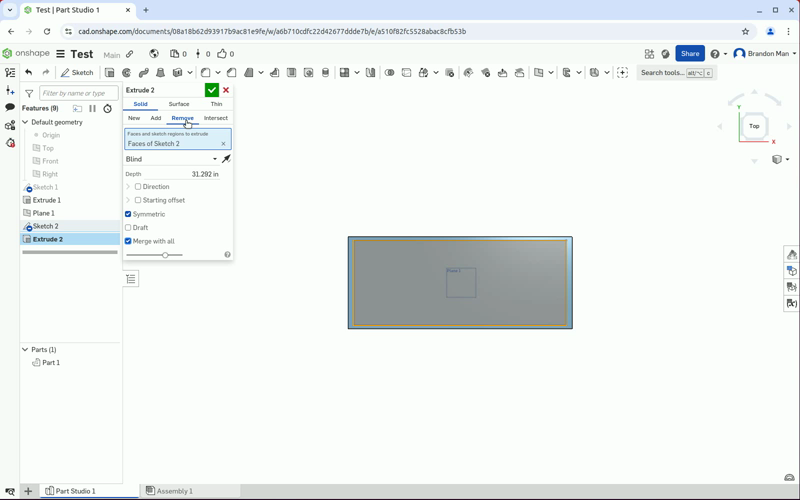
key(enter)
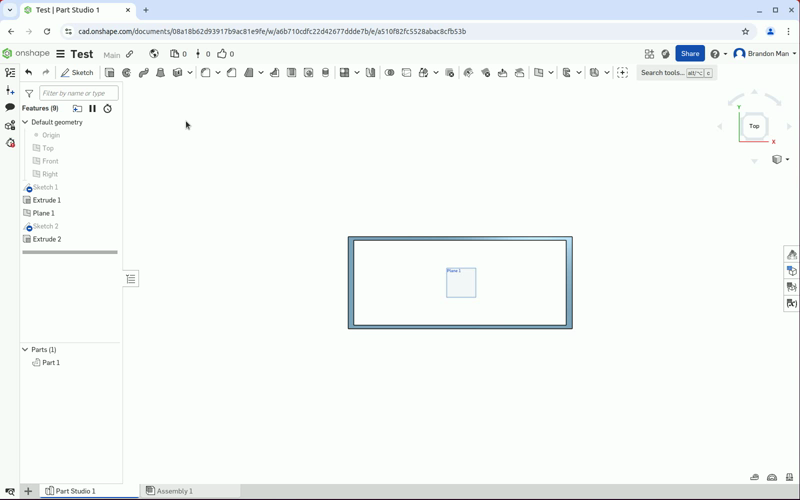
key(shift+h)
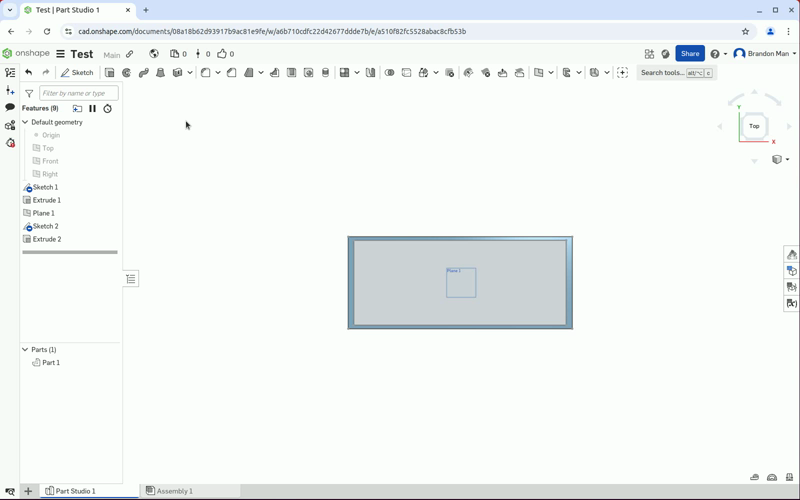
key(shift+h)
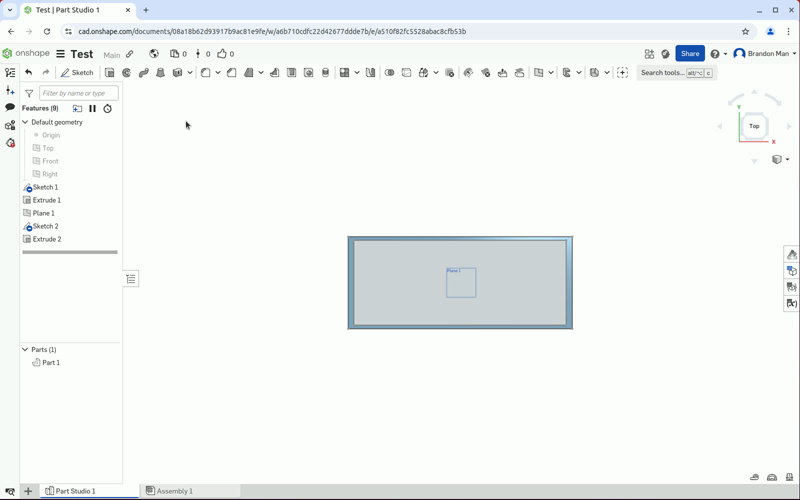
key(shift+7)
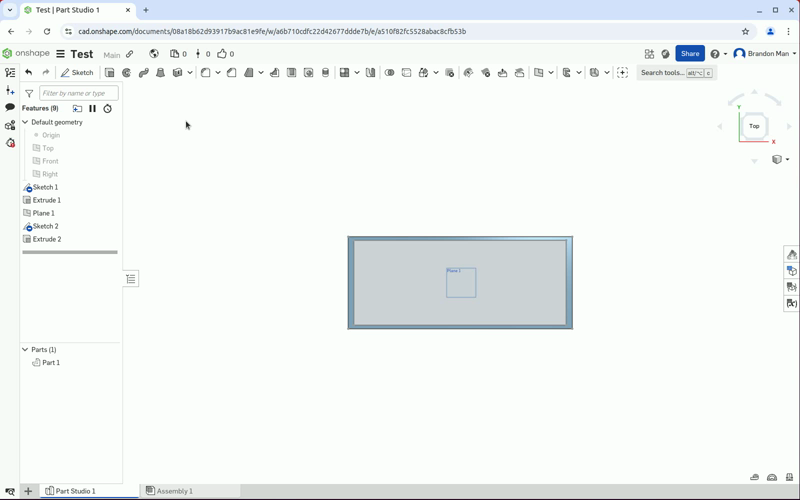
key(up, 3)
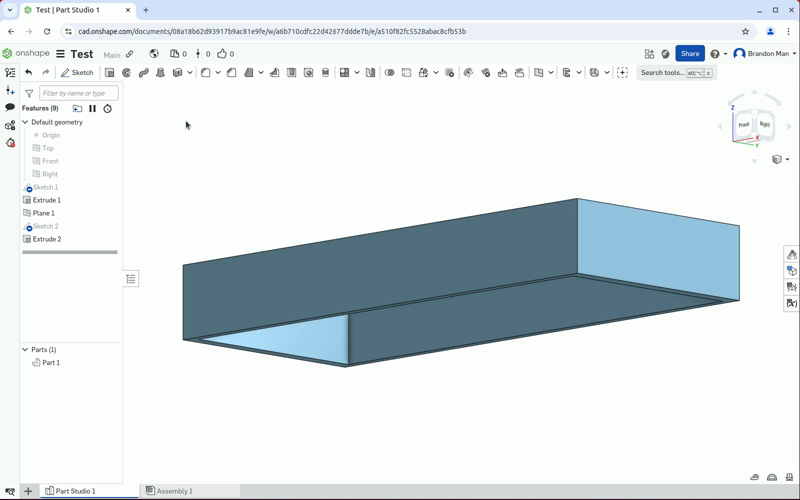
key(left, 3)
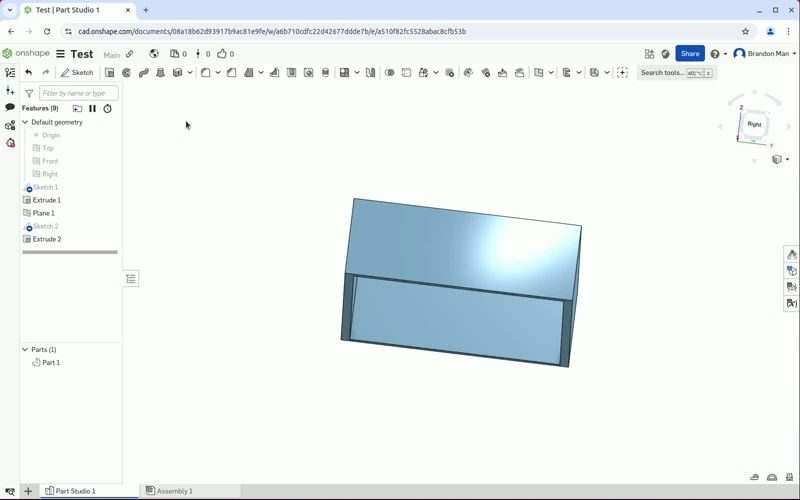
key(right, 3)
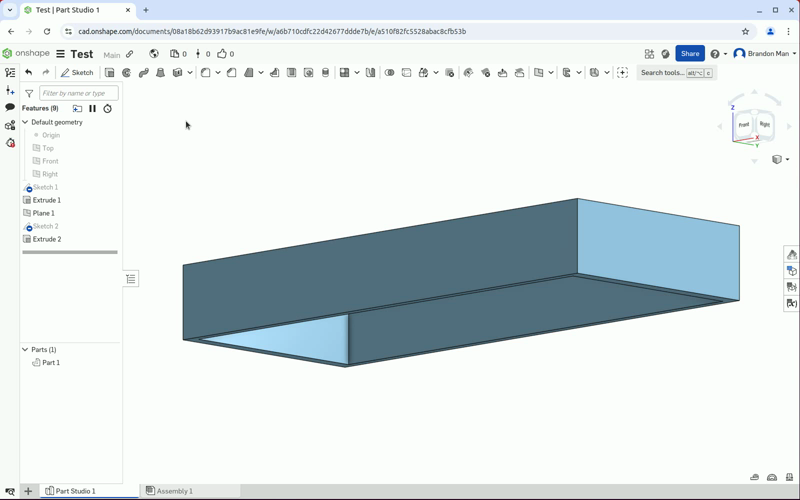
key(down, 3)
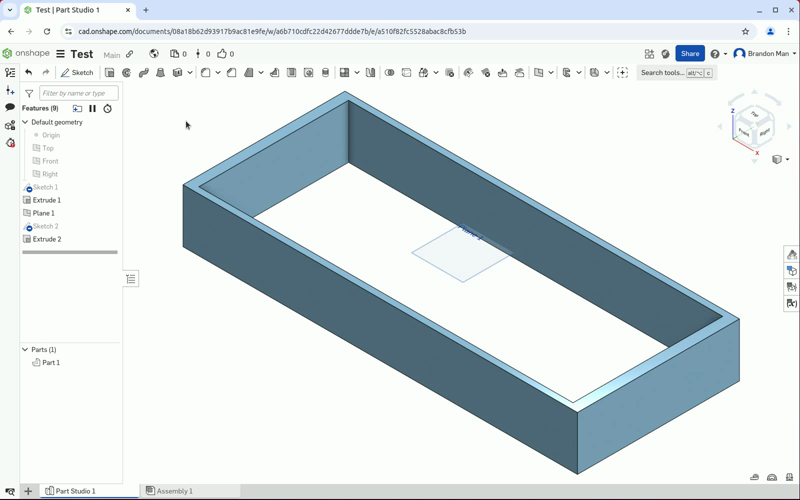
mouse_move(73, 189)
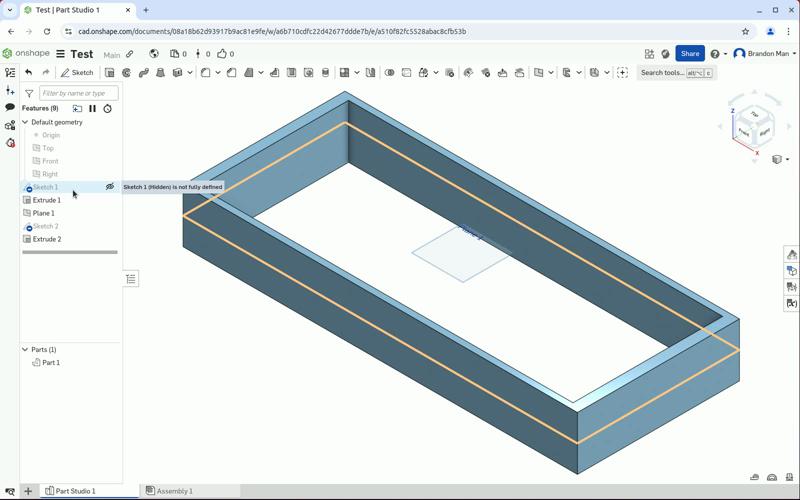
click(73, 189)